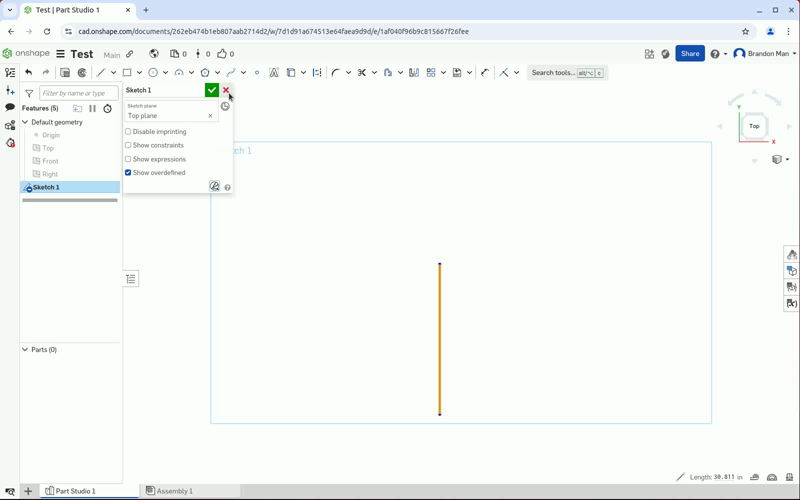
key(shift+h)
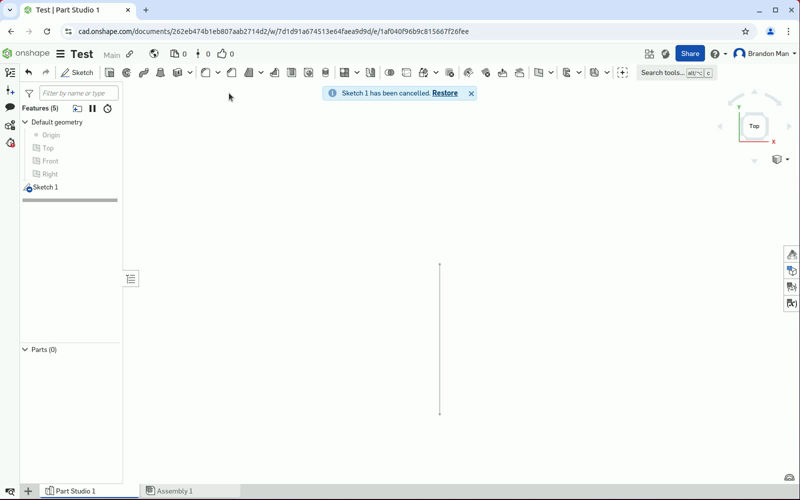
mouse_move(73, 352)
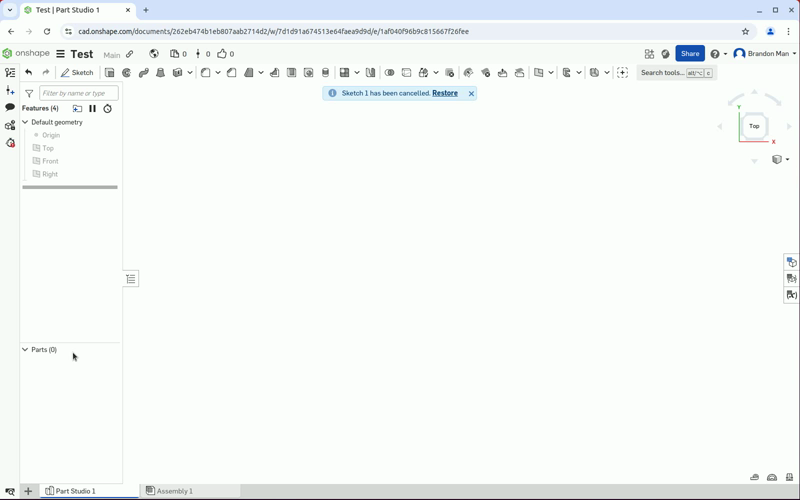
key(y)
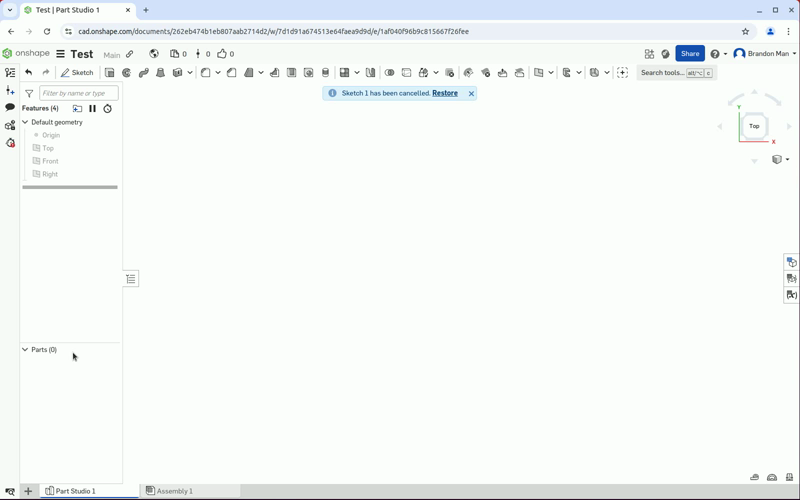
key(shift+p)
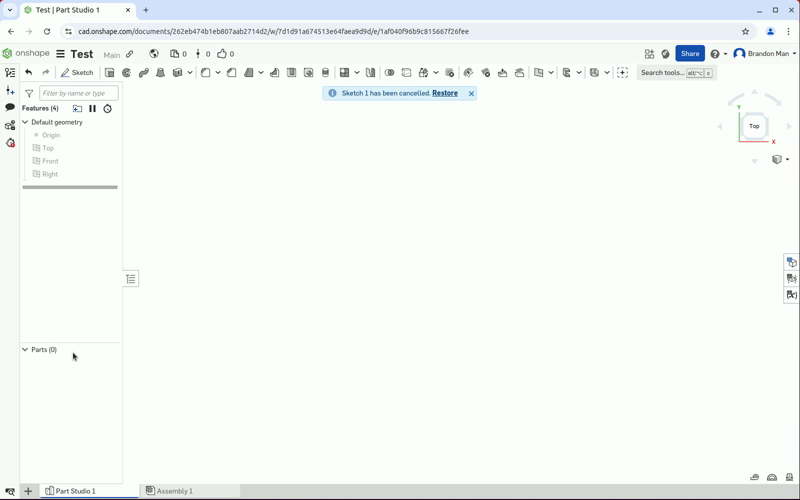
key(space)
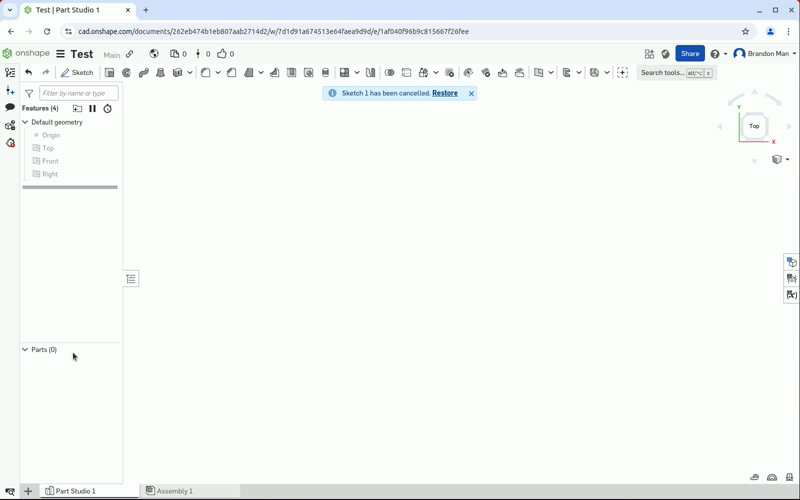
key_down(shift)
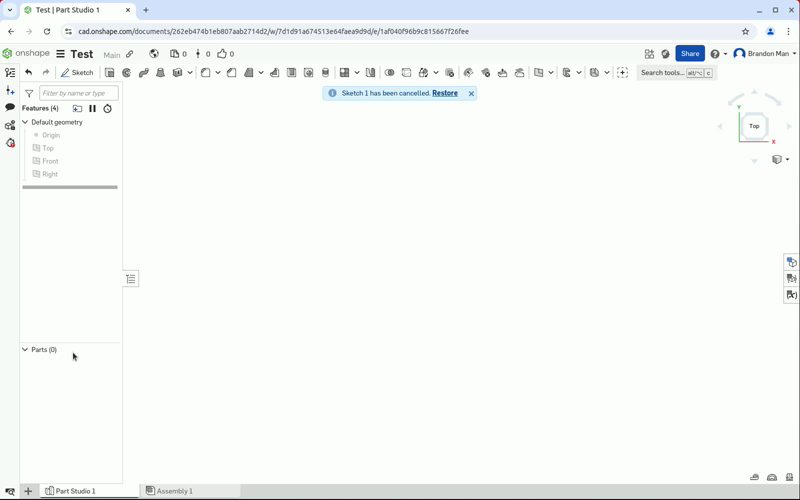
key(up)
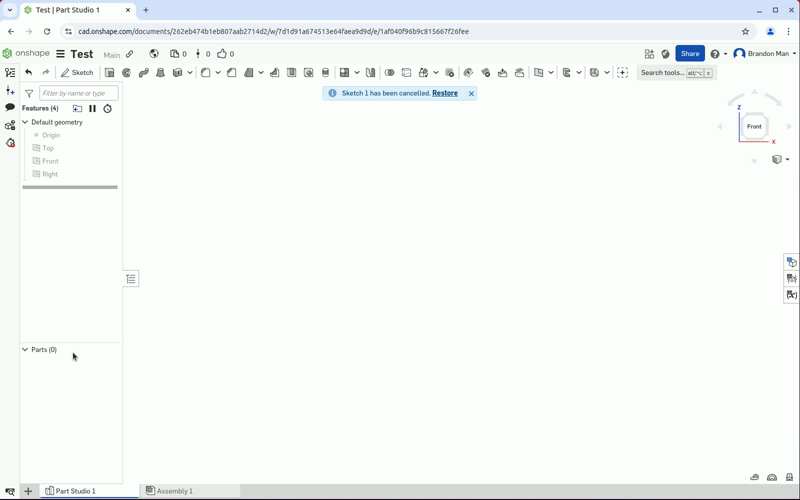
key_up(shift)
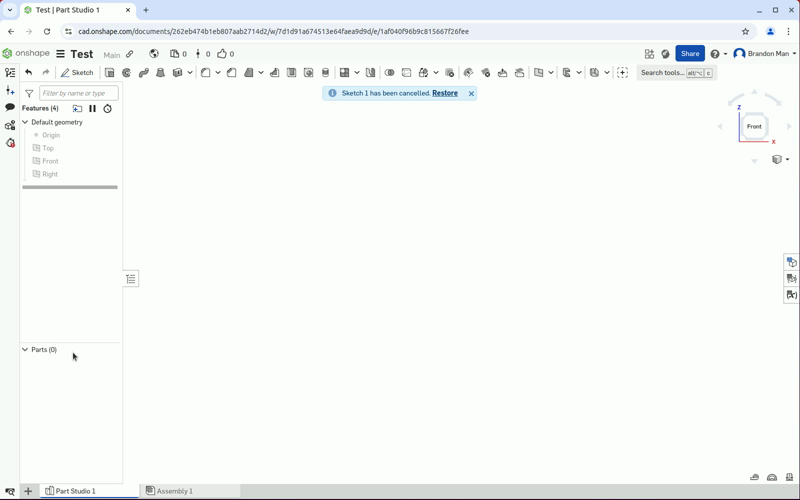
mouse_move(73, 352)
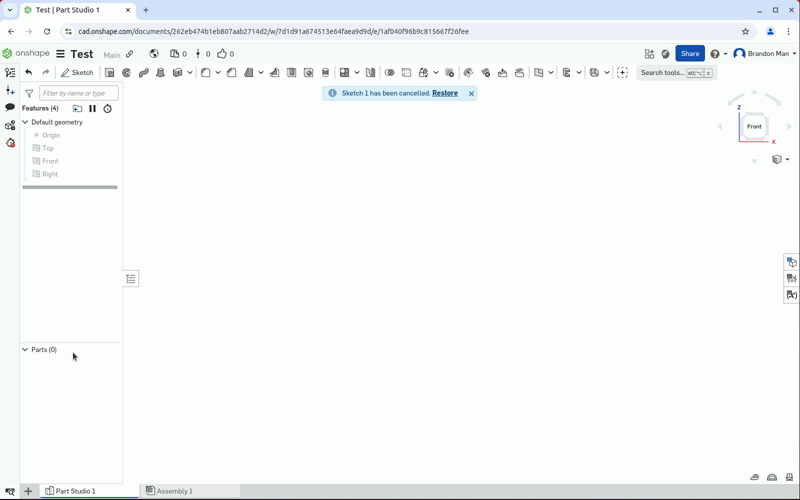
key(shift+y)
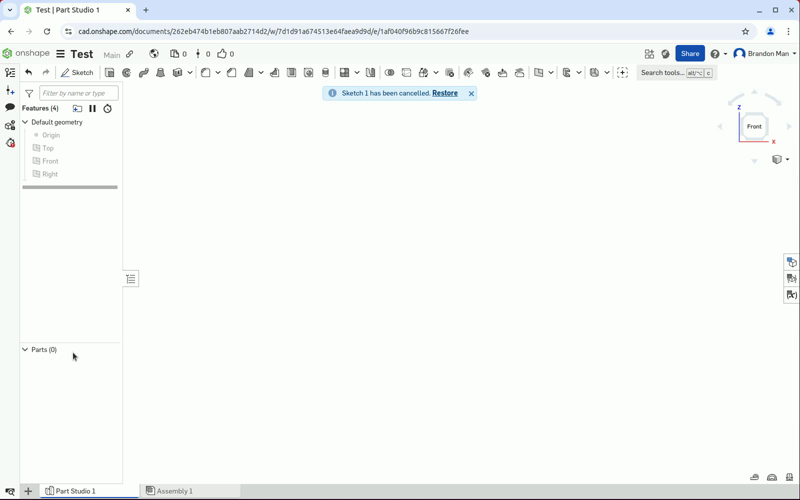
key(shift+s)
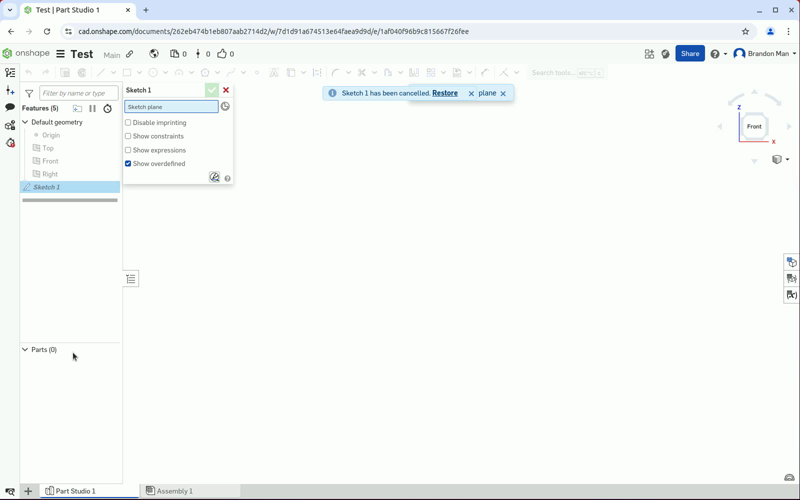
mouse_move(73, 163)
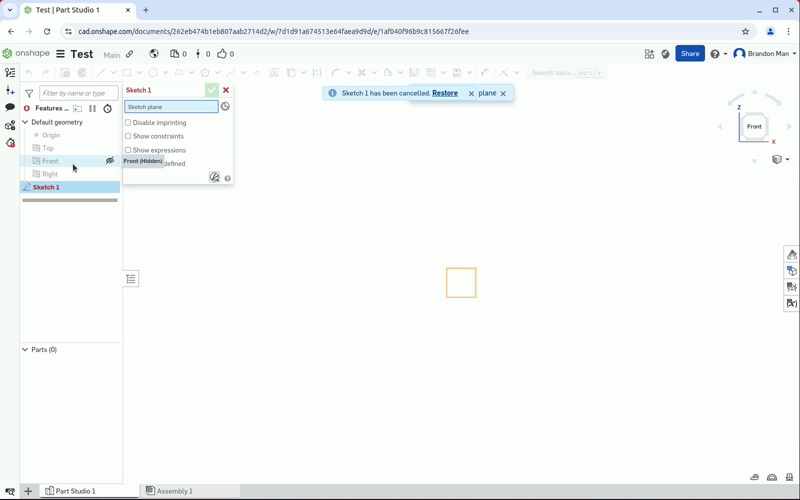
click(73, 163)
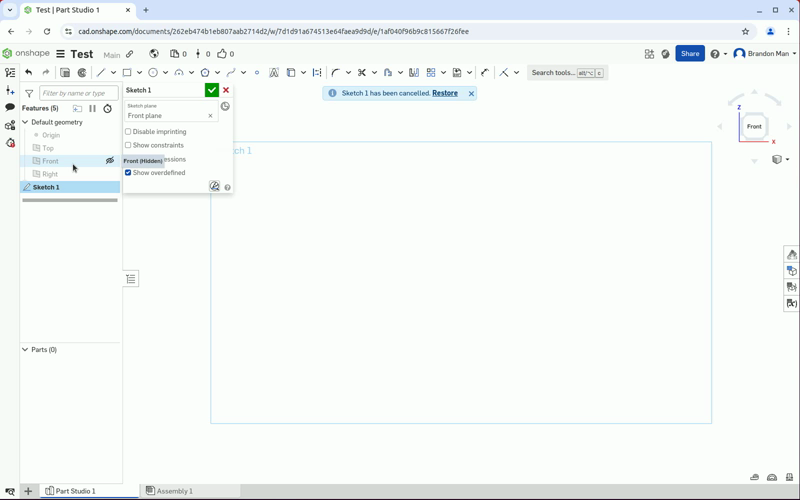
mouse_move(73, 352)
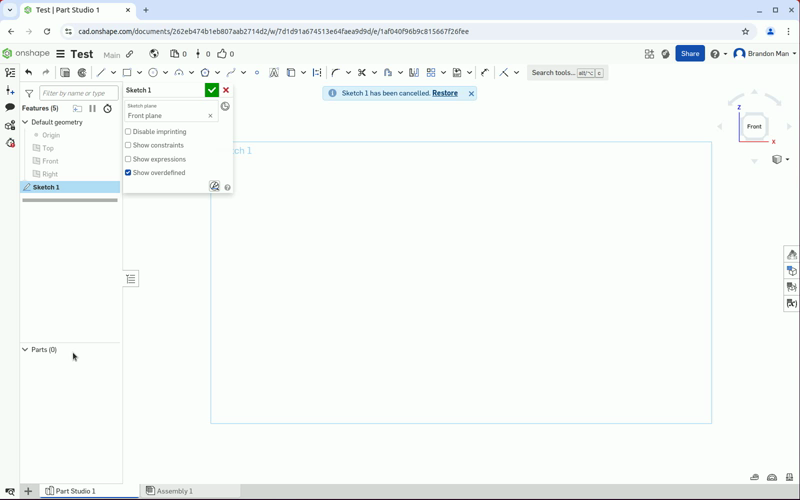
key(y)
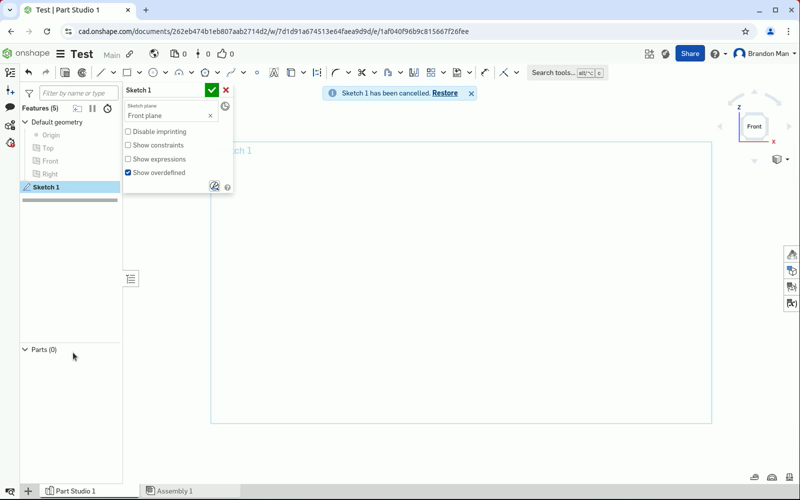
key(l)
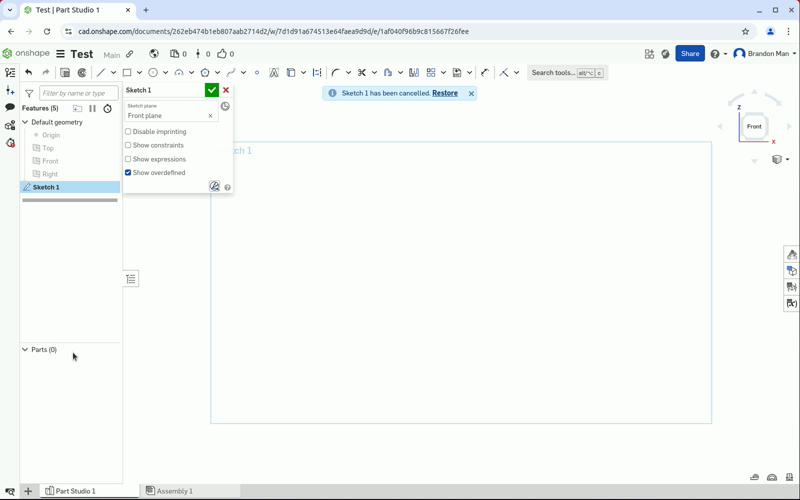
key_down(shift)
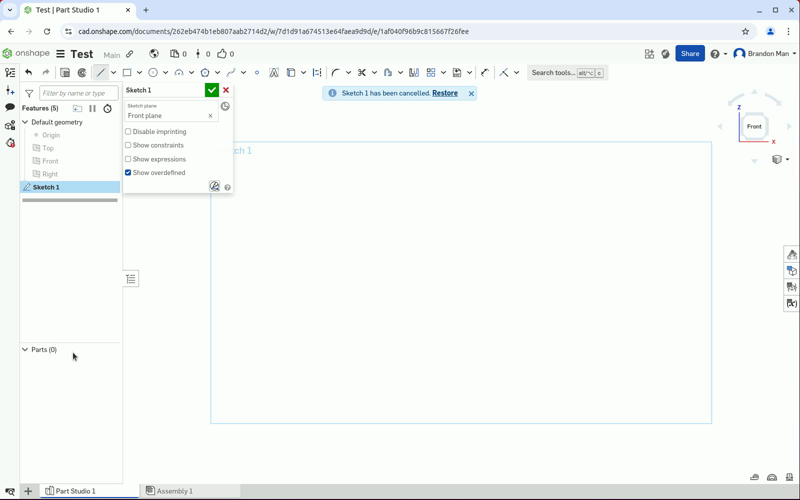
mouse_move(375, 321)
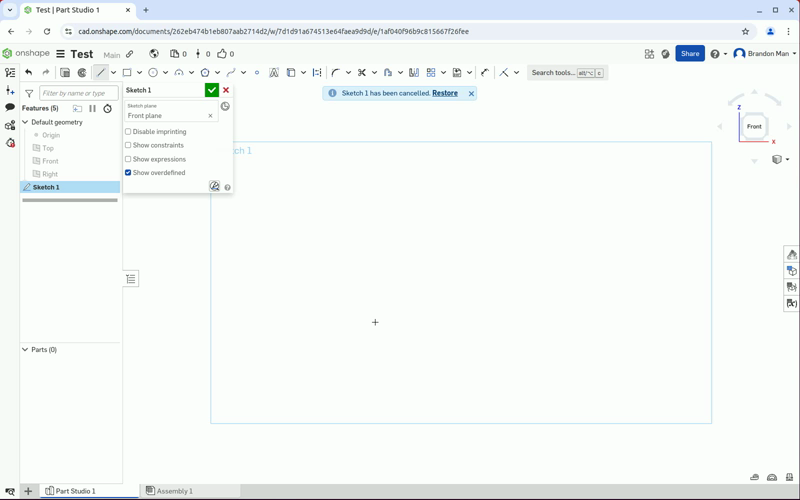
click(375, 321)
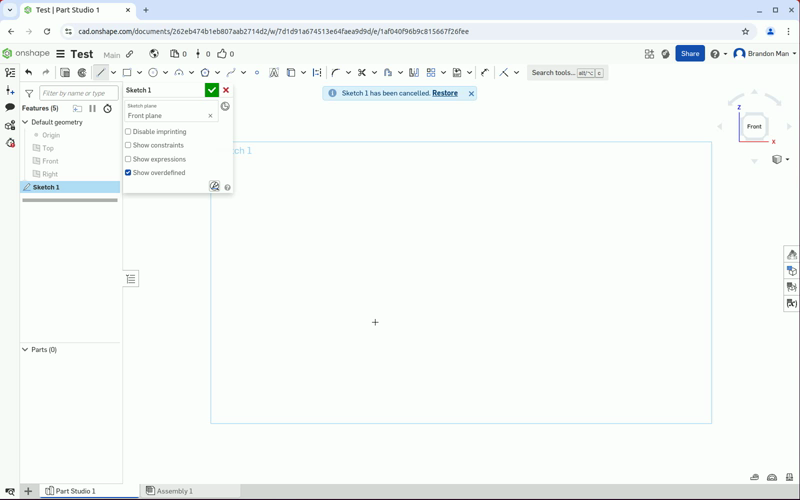
key_up(shift)
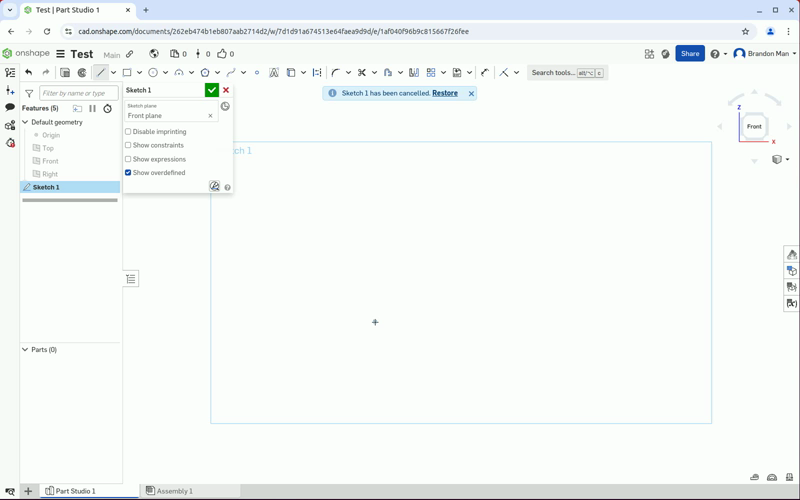
key_down(shift)
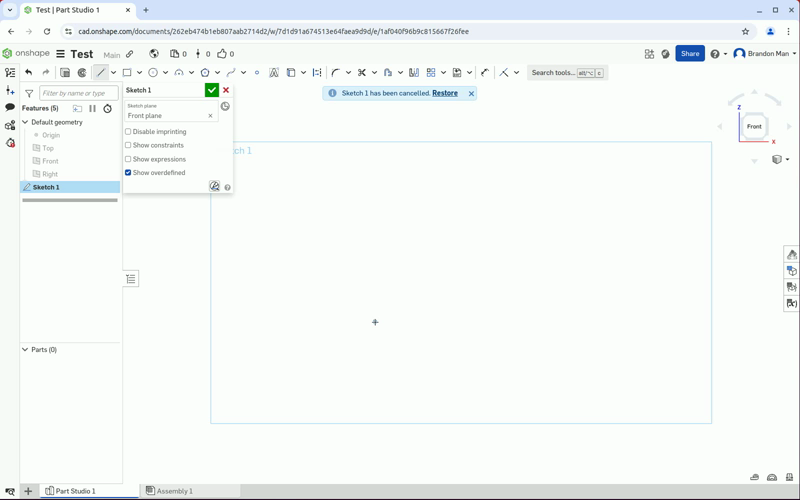
mouse_move(405, 321)
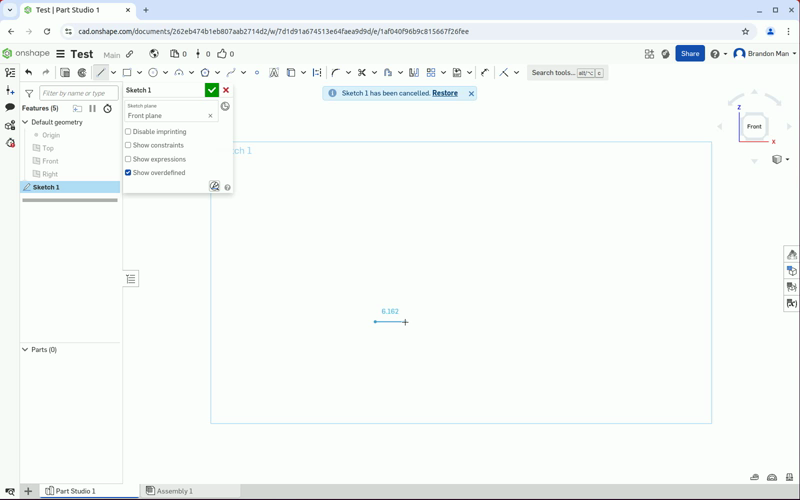
mouse_move(388, 321)
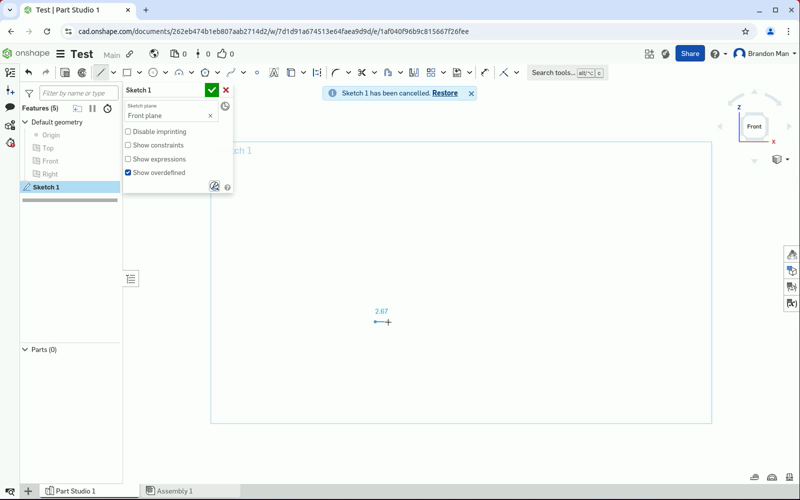
click(388, 321)
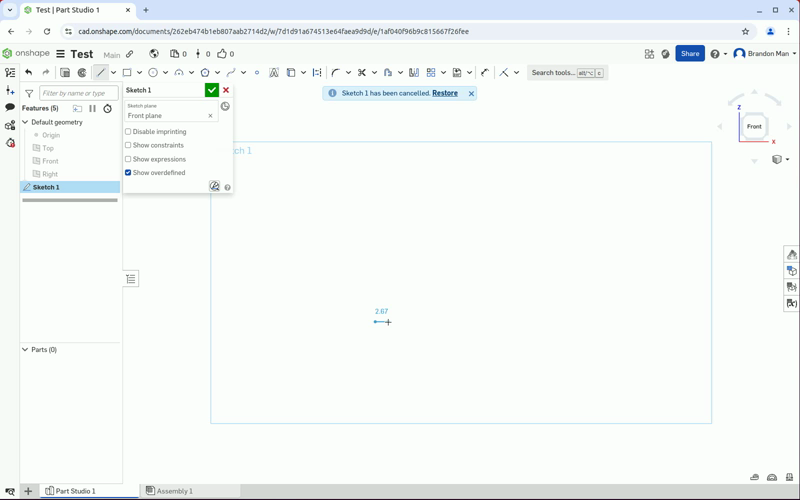
key_up(shift)
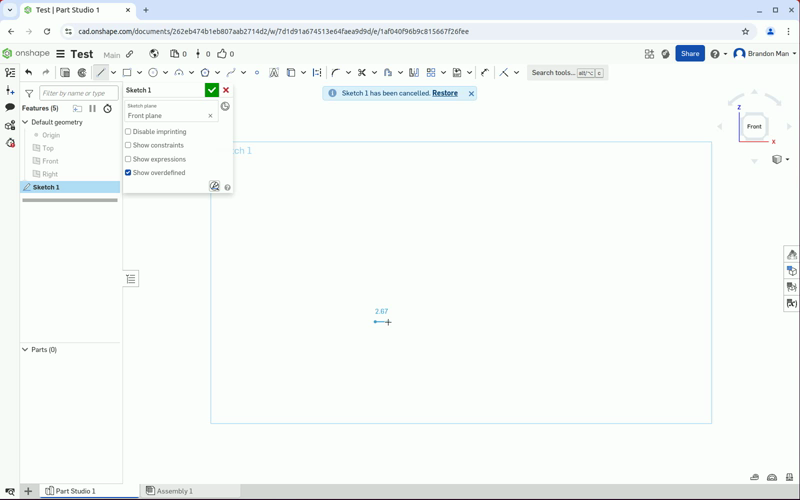
key_down(shift)
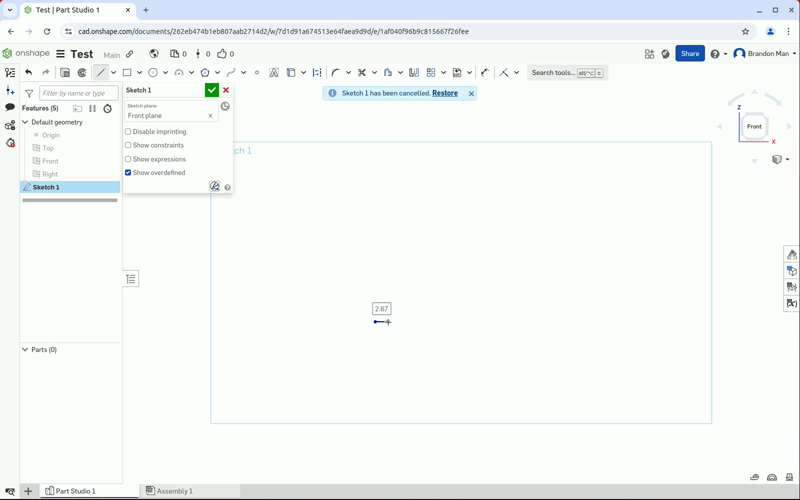
mouse_move(533, 321)
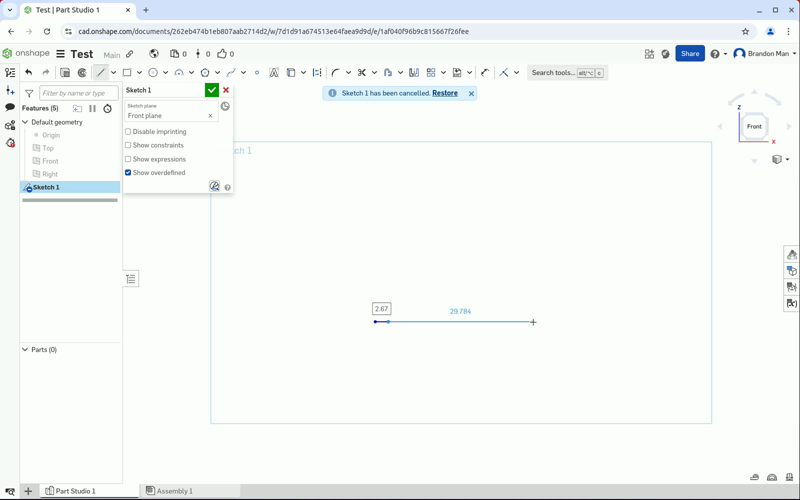
click(533, 321)
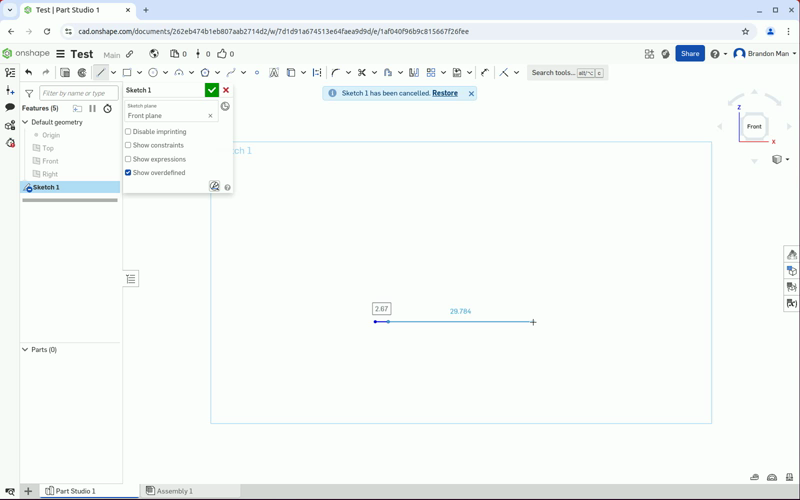
key_up(shift)
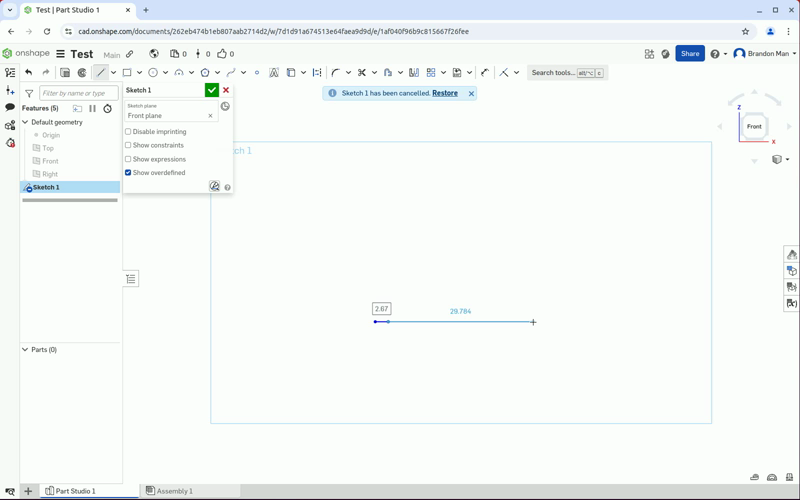
key_down(shift)
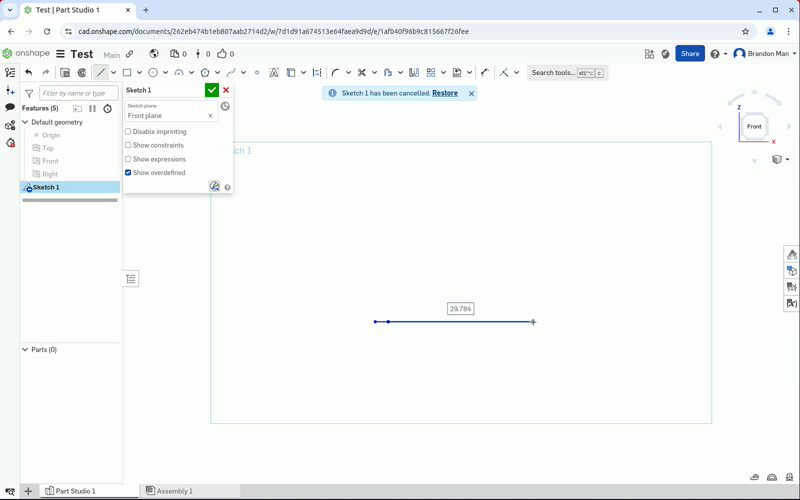
mouse_move(533, 241)
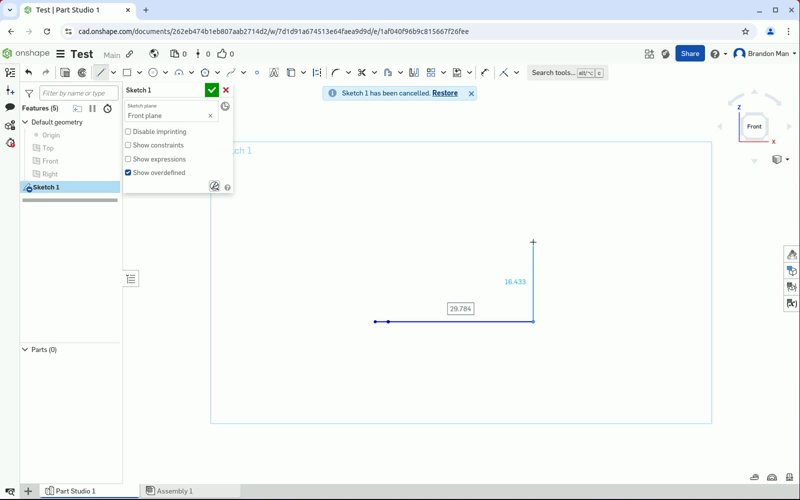
click(533, 241)
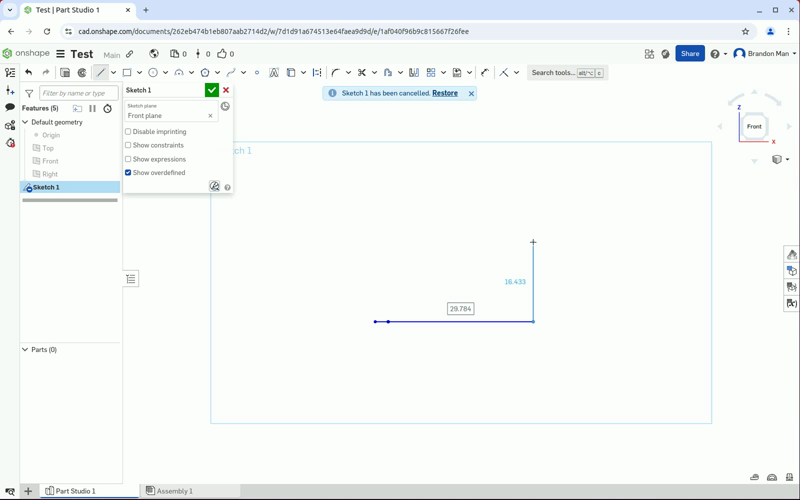
key_up(shift)
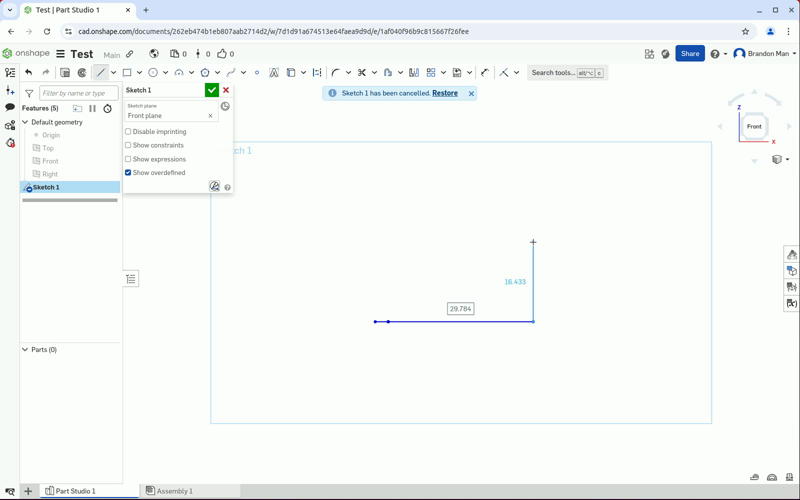
key_down(shift)
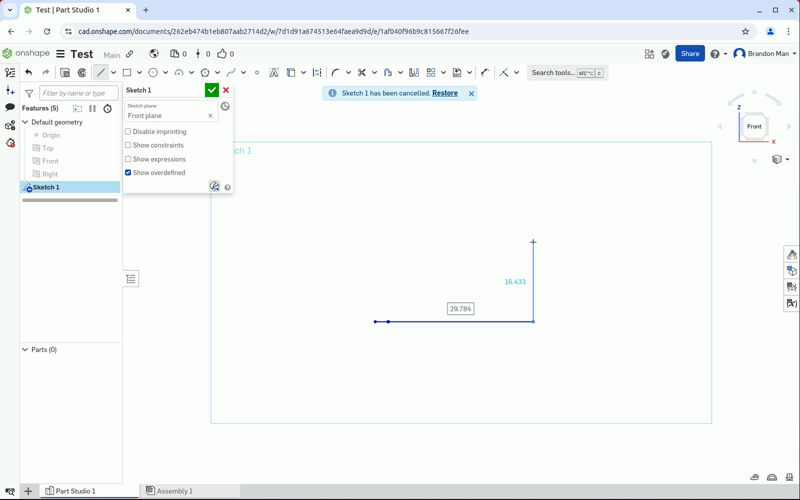
mouse_move(388, 241)
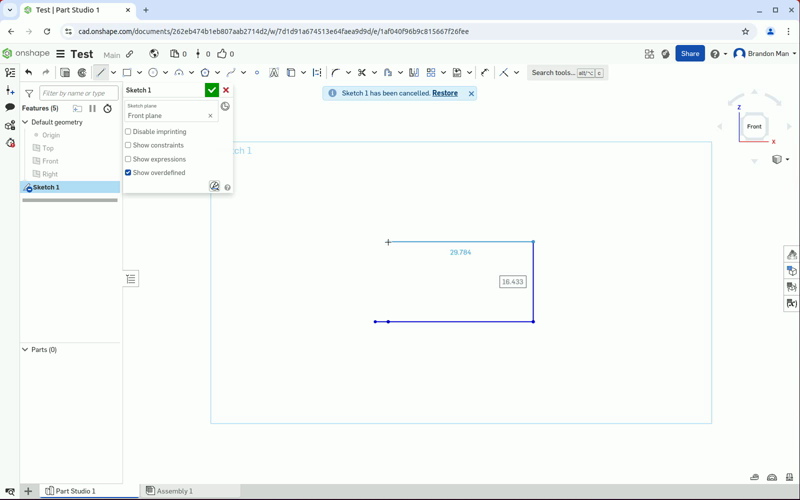
click(388, 241)
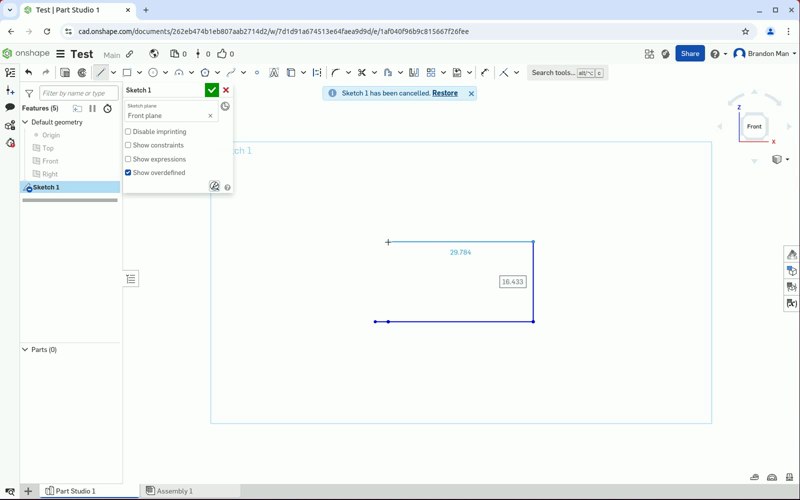
key_up(shift)
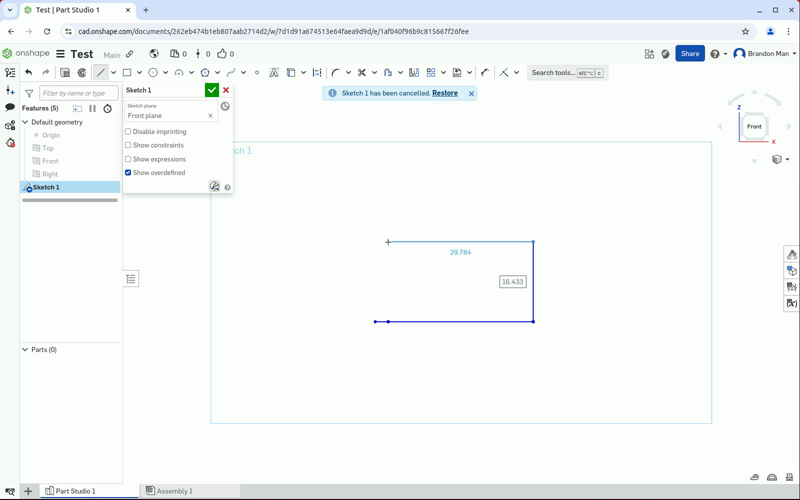
key_down(shift)
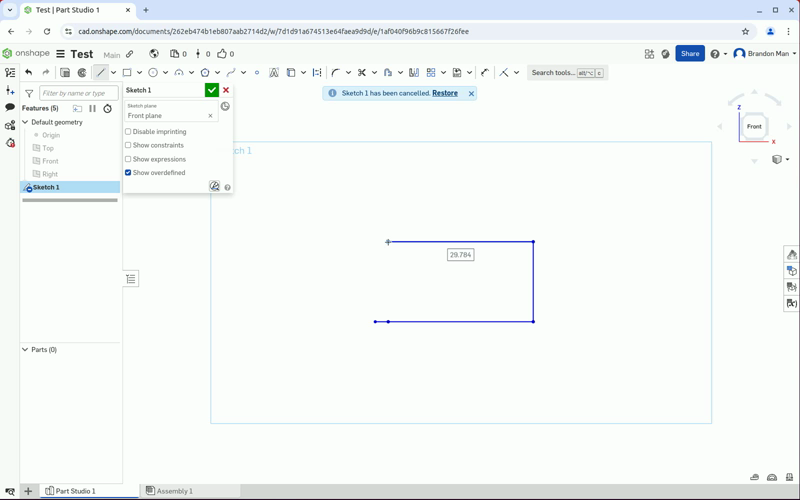
mouse_move(375, 321)
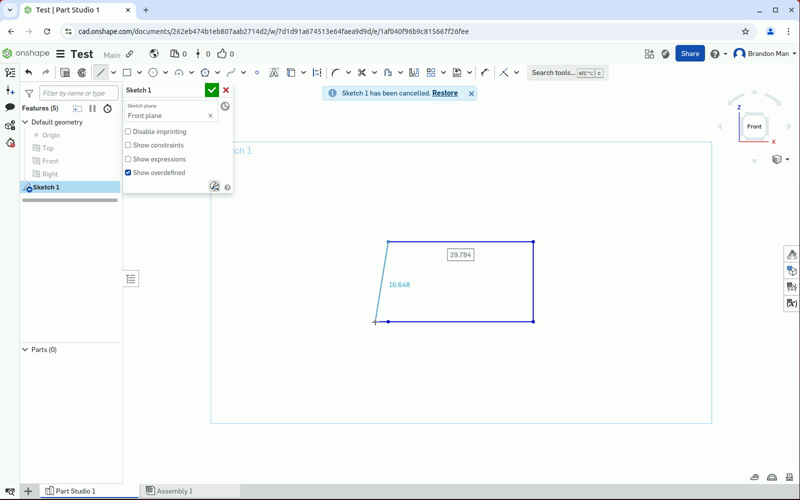
key_up(shift)
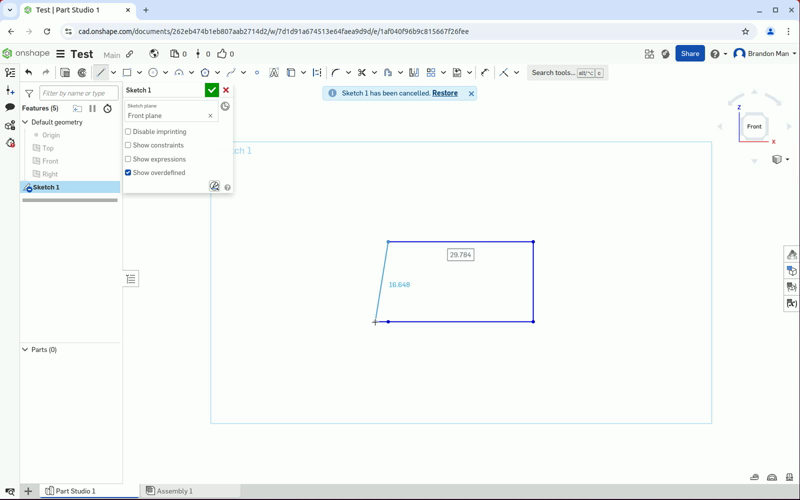
click(375, 321)
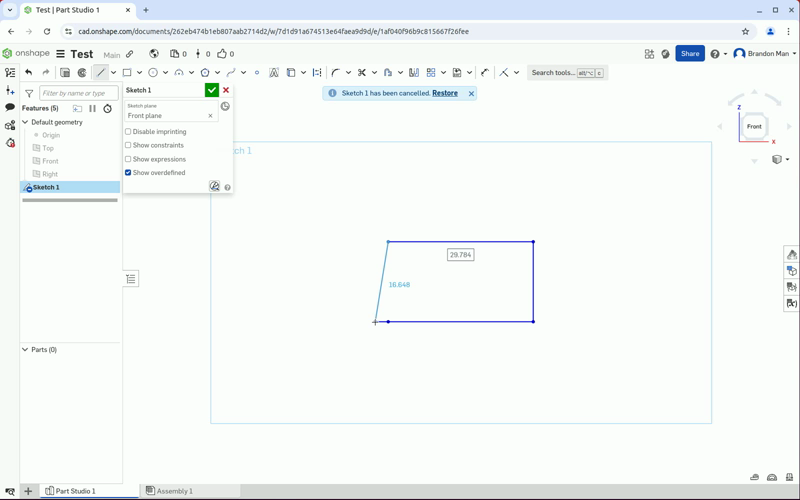
key(esc)
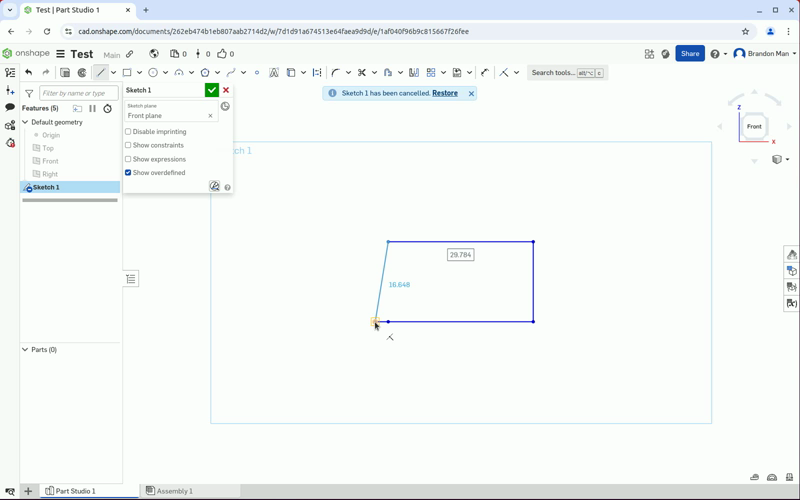
mouse_move(433, 256)
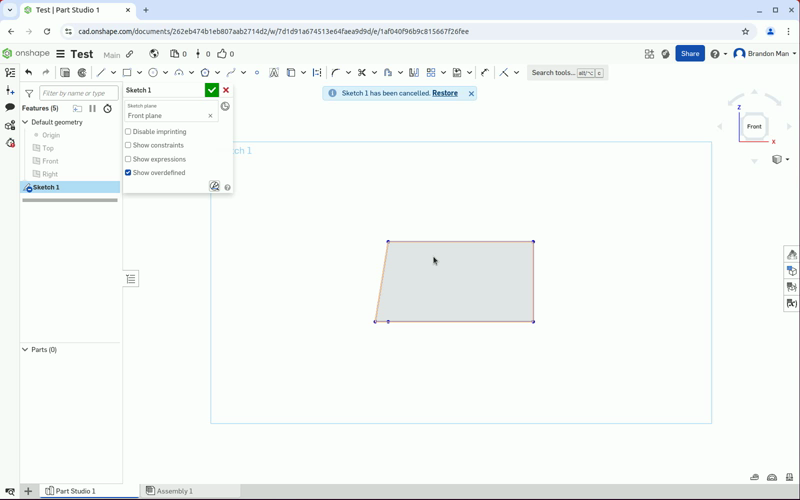
click(433, 256)
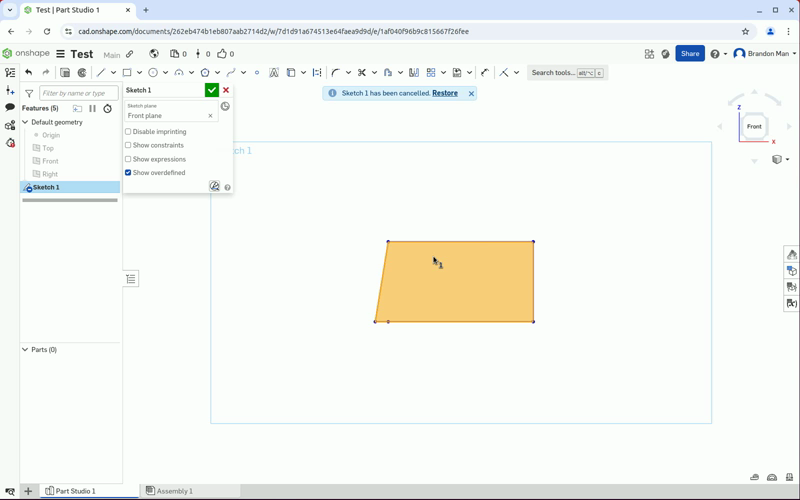
mouse_move(73, 352)
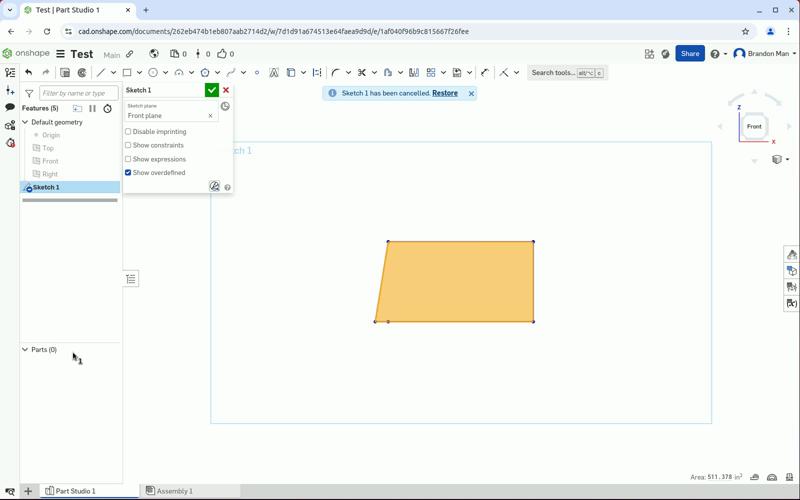
key(shift+y)
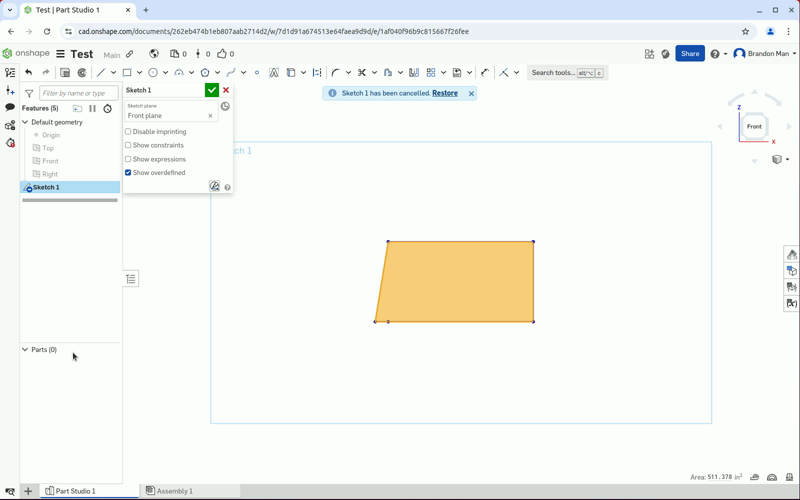
key(shift+e)
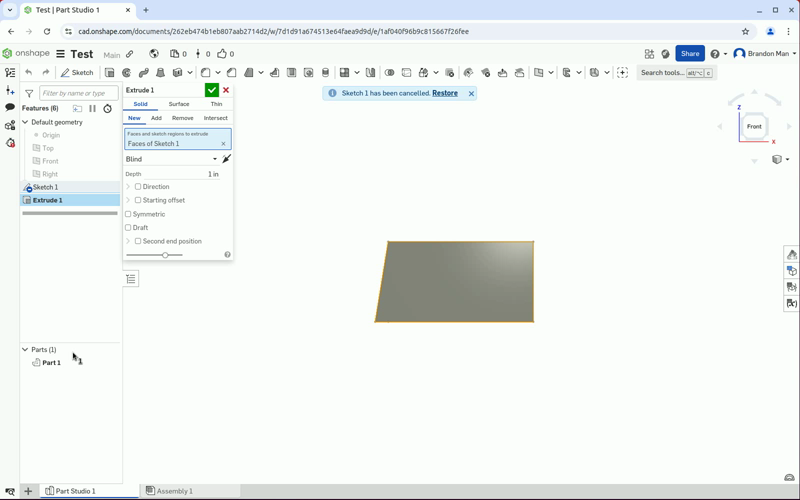
mouse_move(143, 106)
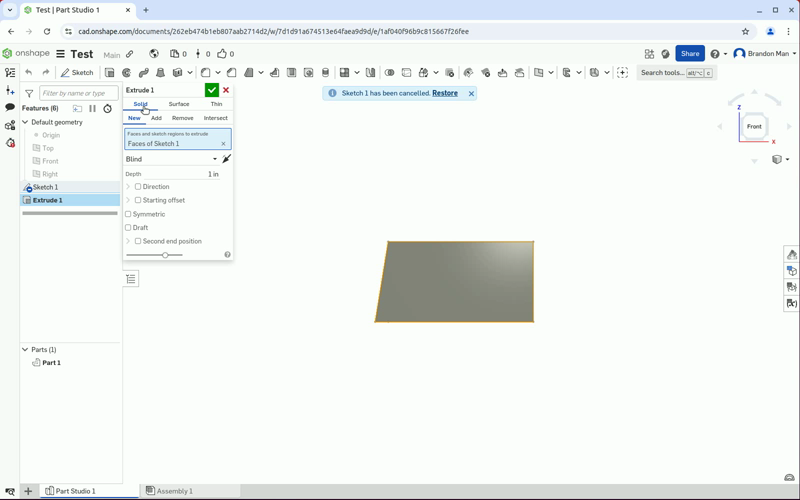
click(143, 106)
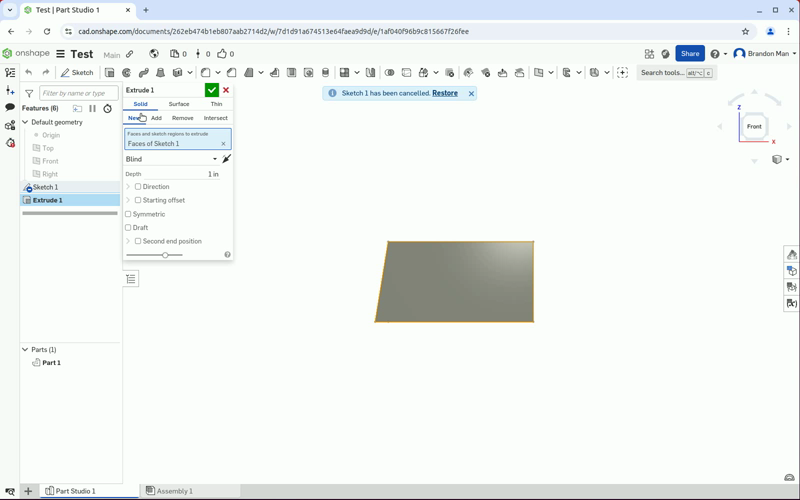
mouse_move(137, 120)
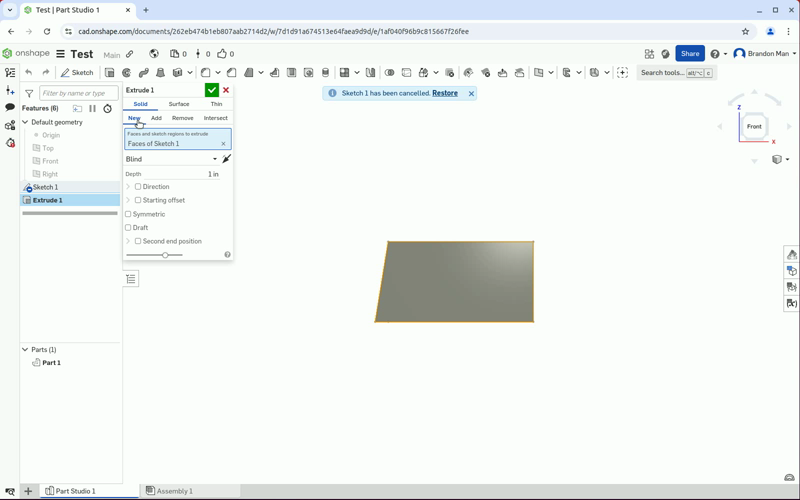
click(137, 120)
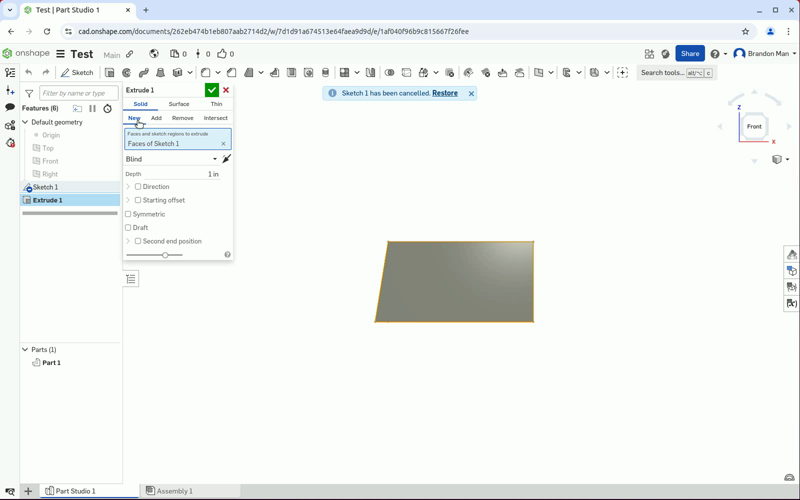
key(tab, 4)
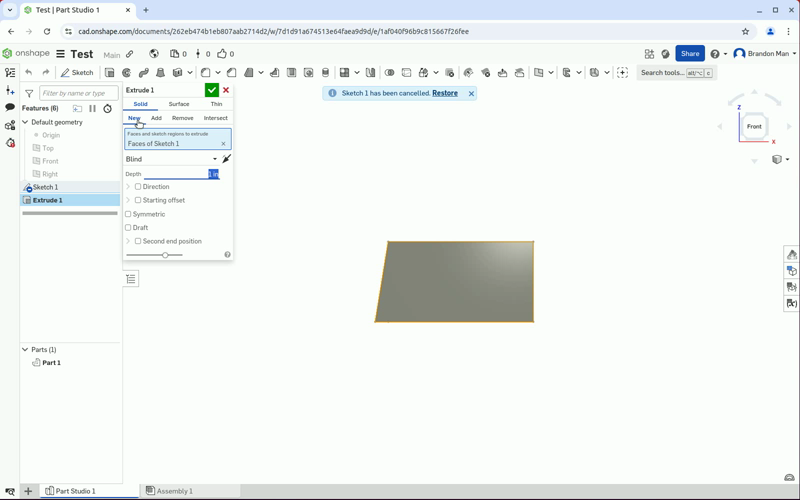
text(14.683)
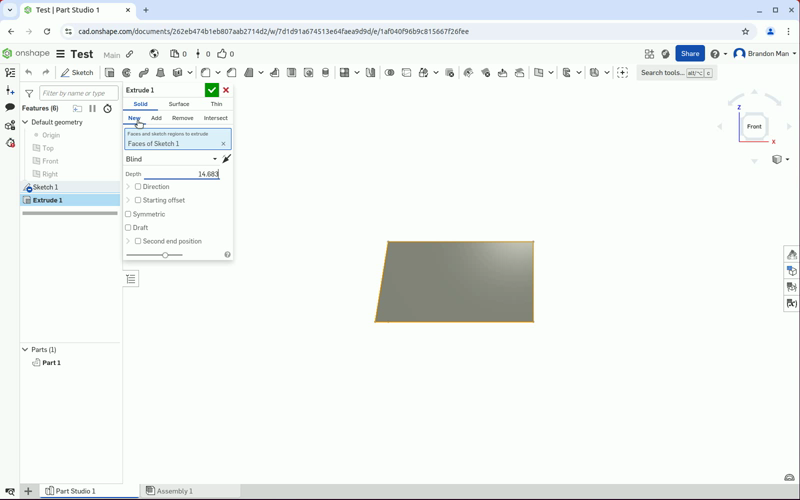
key(enter)
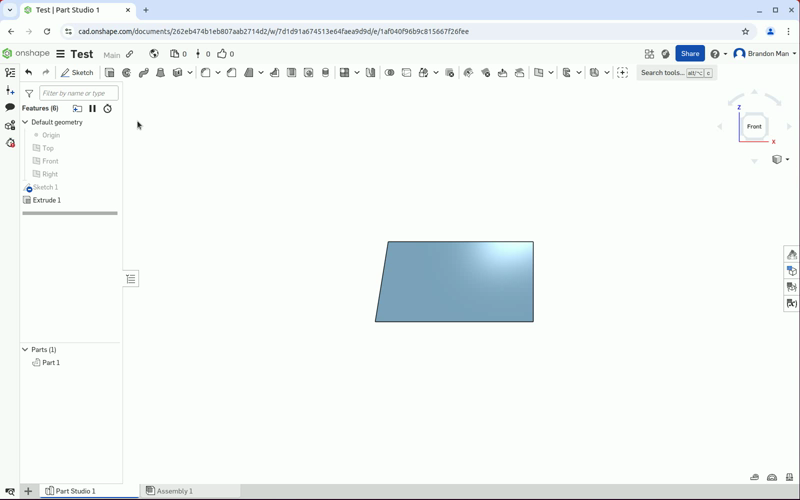
key(shift+h)
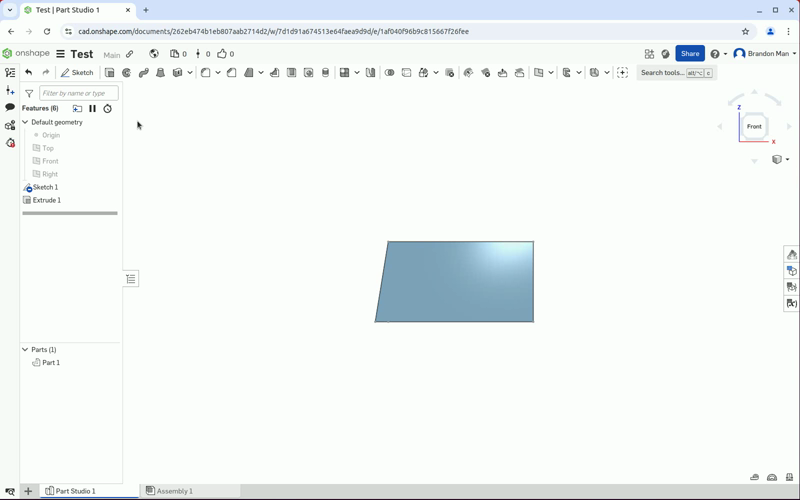
key(shift+h)
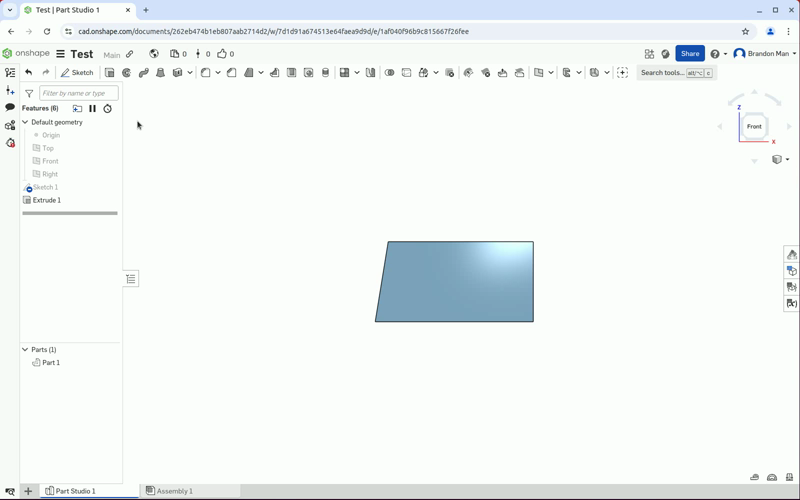
mouse_move(73, 189)
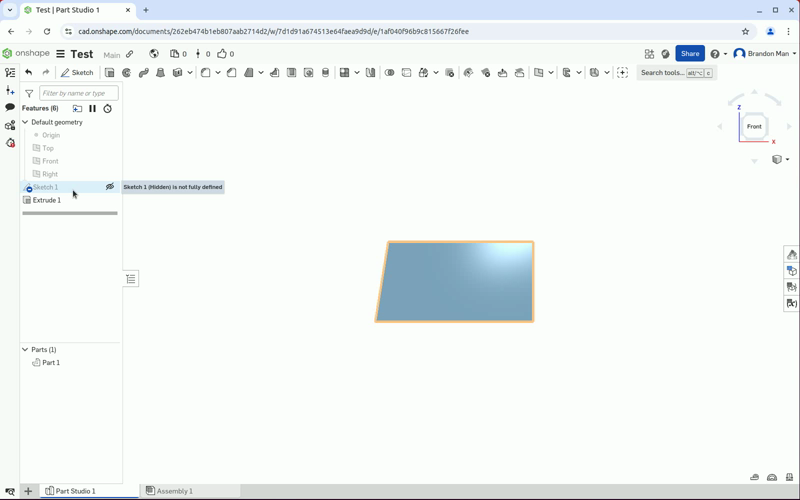
click(73, 189)
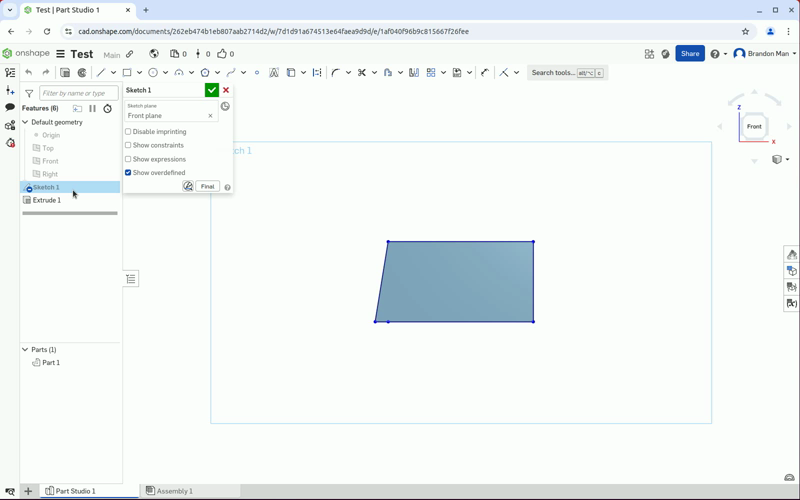
mouse_move(229, 92)
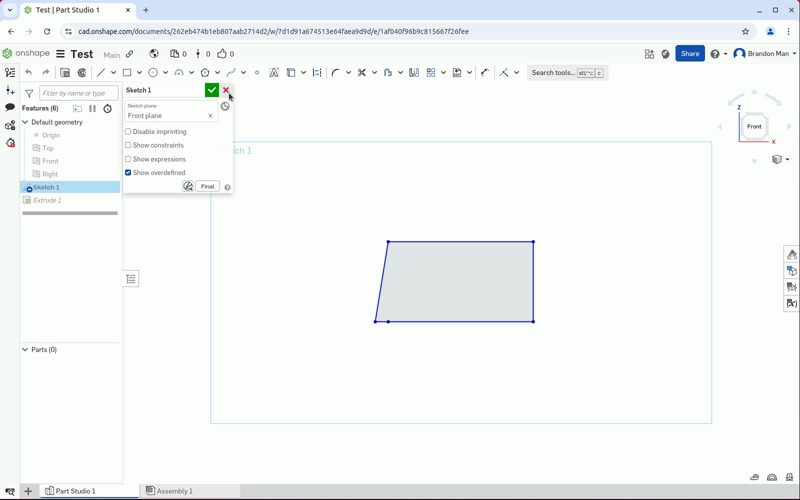
click(229, 92)
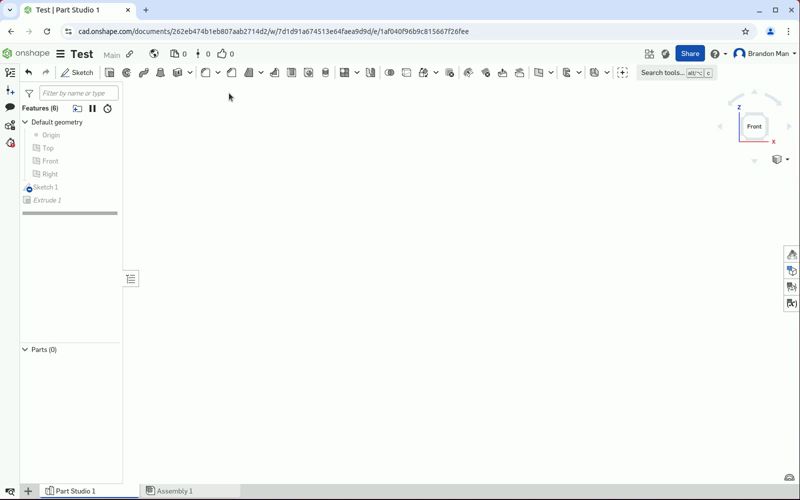
mouse_move(73, 352)
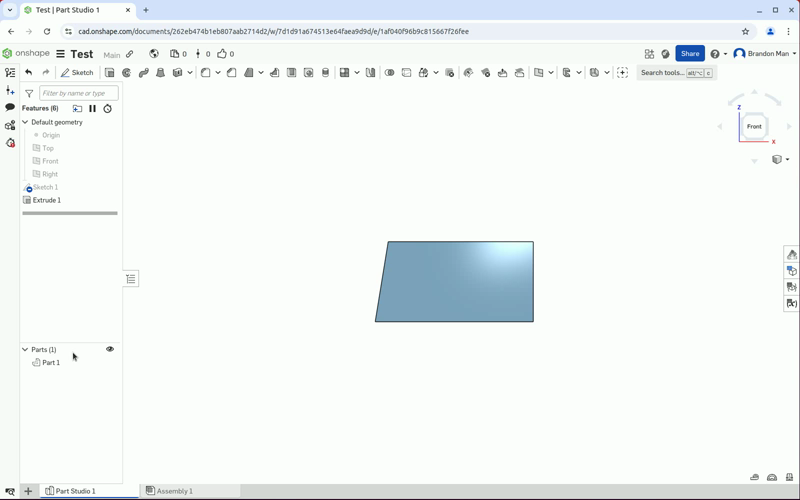
key(y)
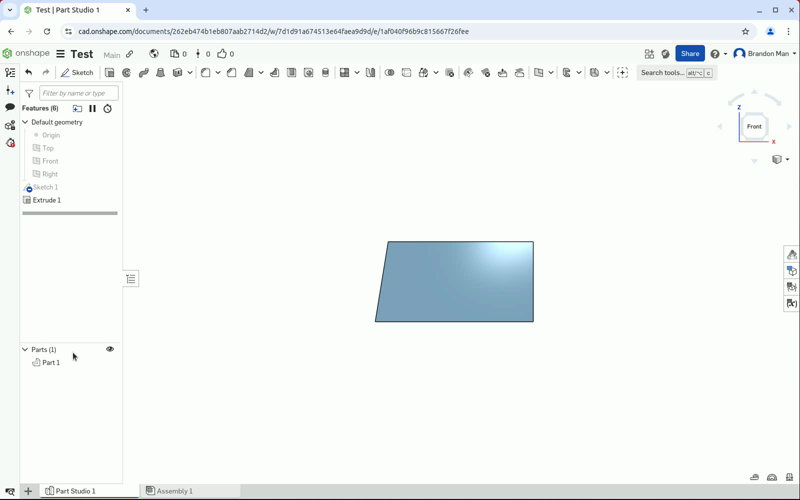
key(shift+p)
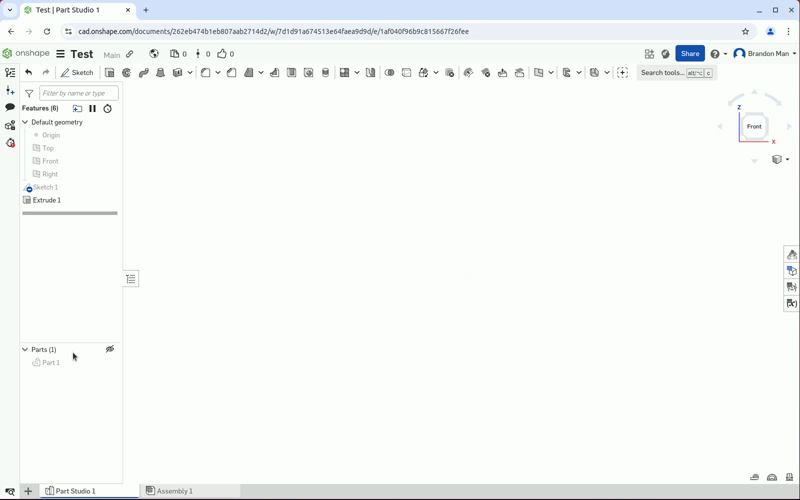
key(space)
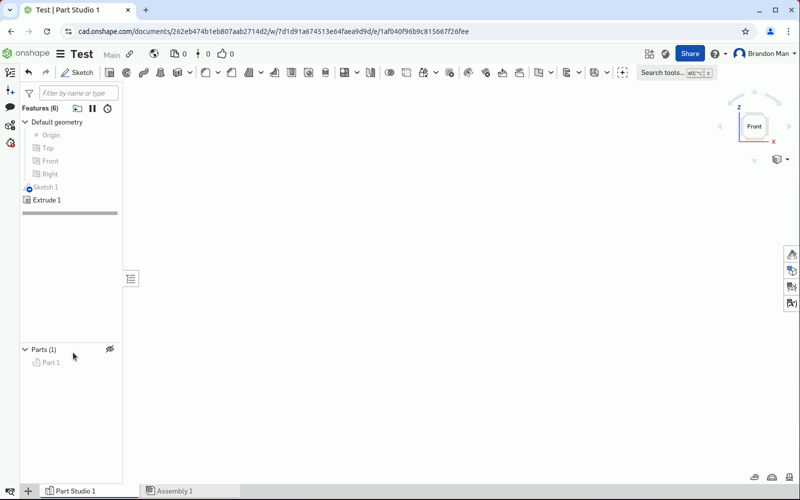
key_down(shift)
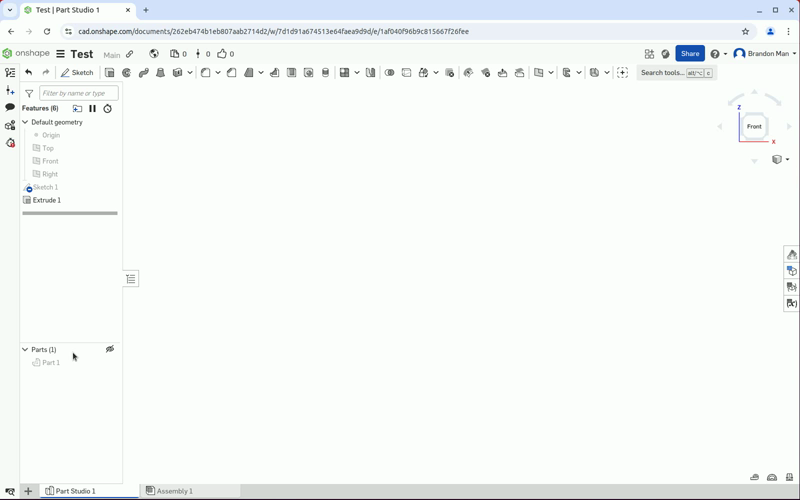
key(down)
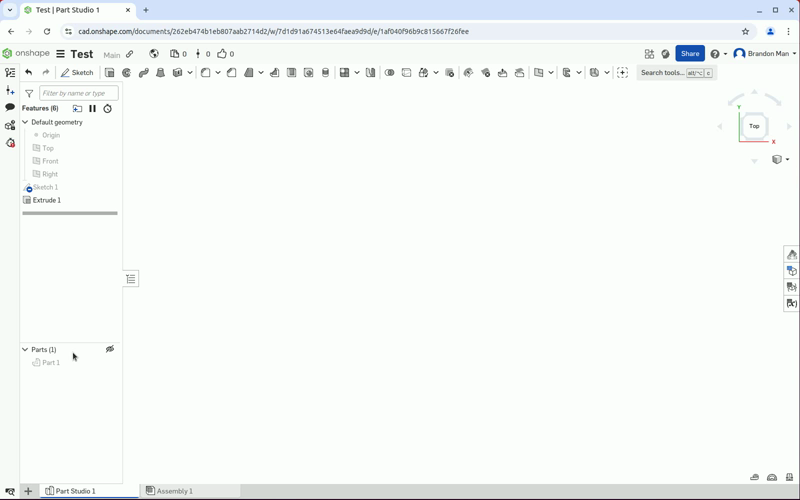
key_up(shift)
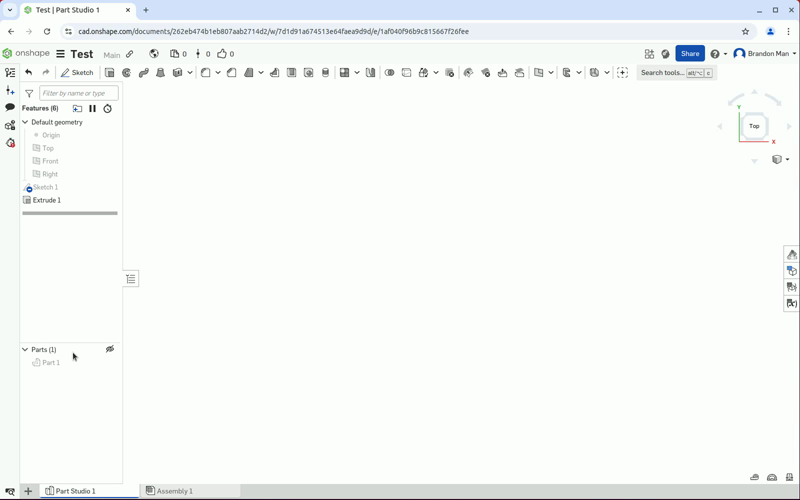
mouse_move(73, 352)
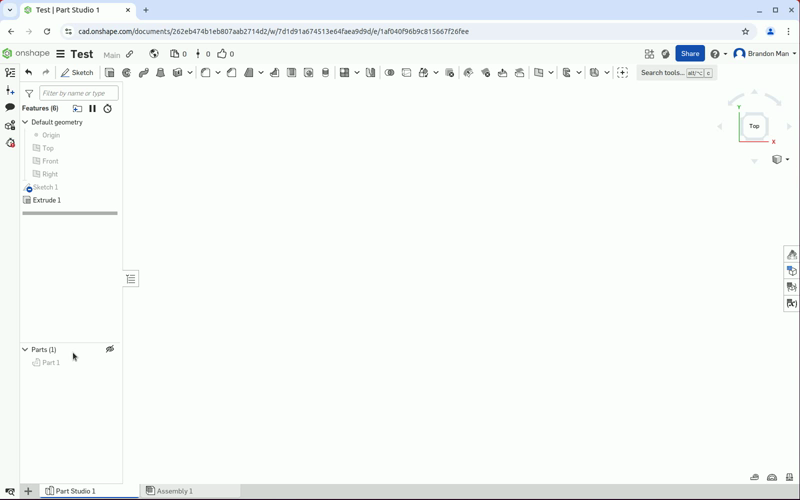
key(shift+y)
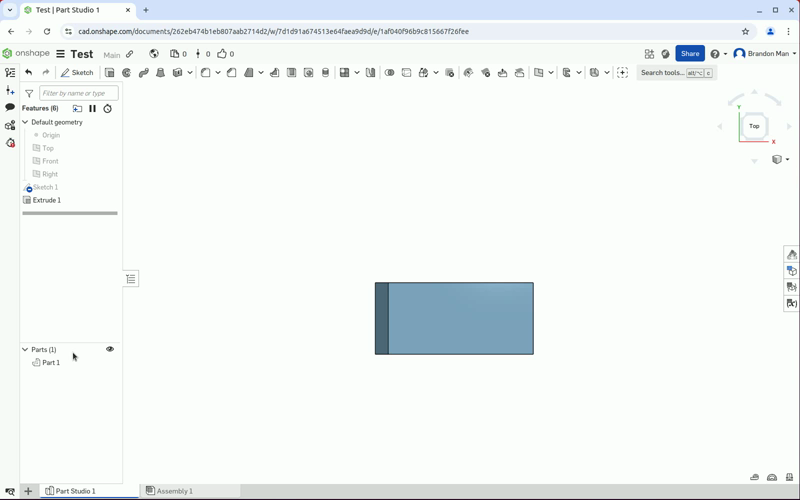
mouse_move(541, 75)
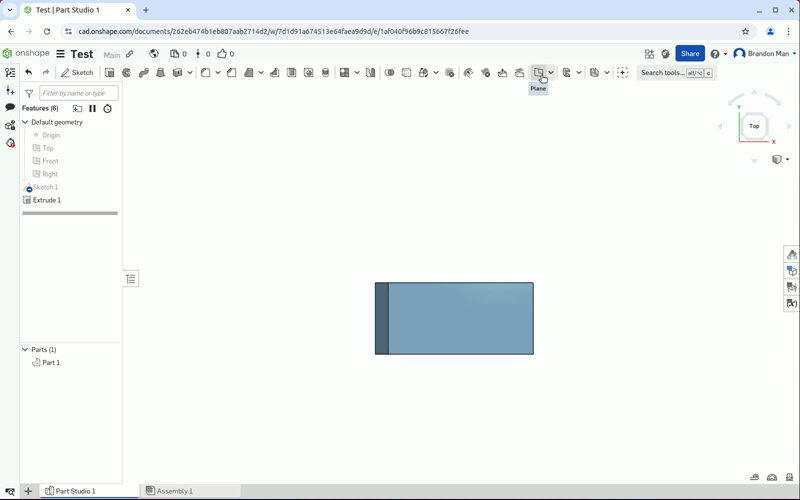
click(541, 75)
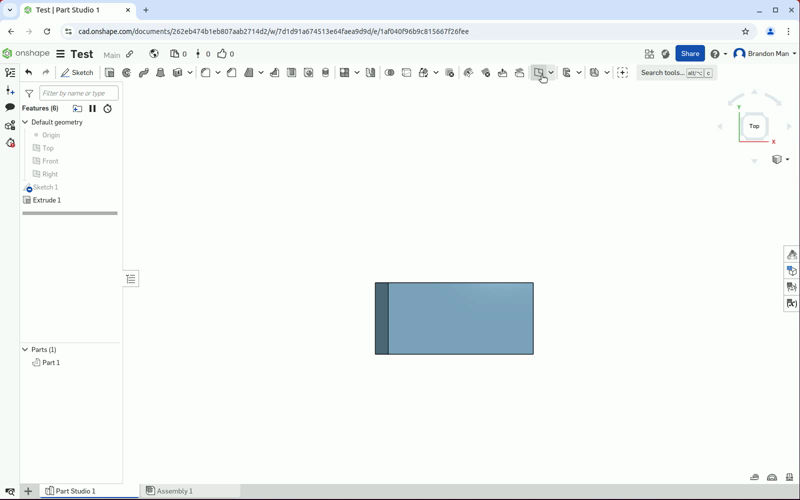
mouse_move(73, 150)
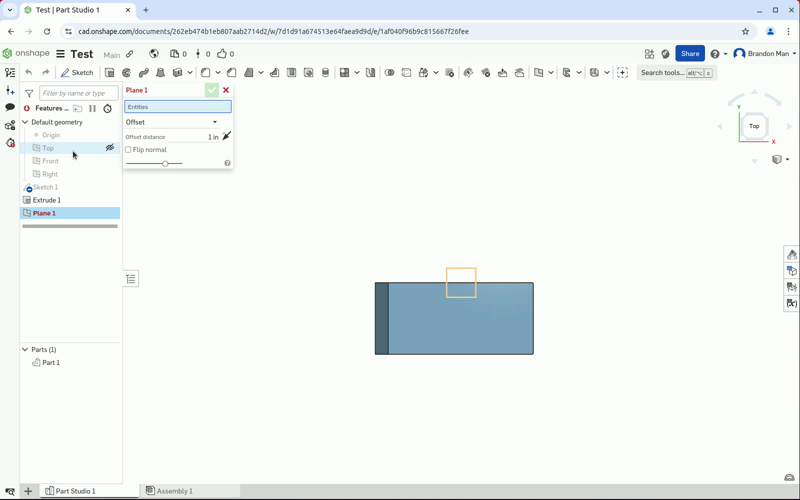
click(73, 150)
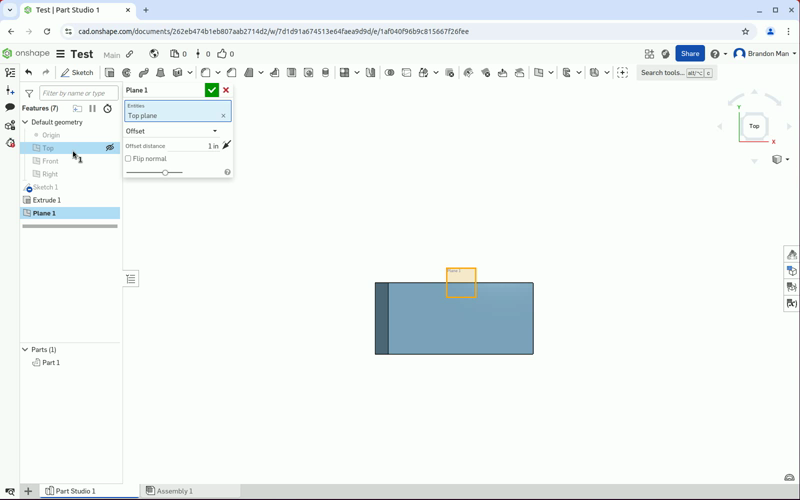
key(tab, 2)
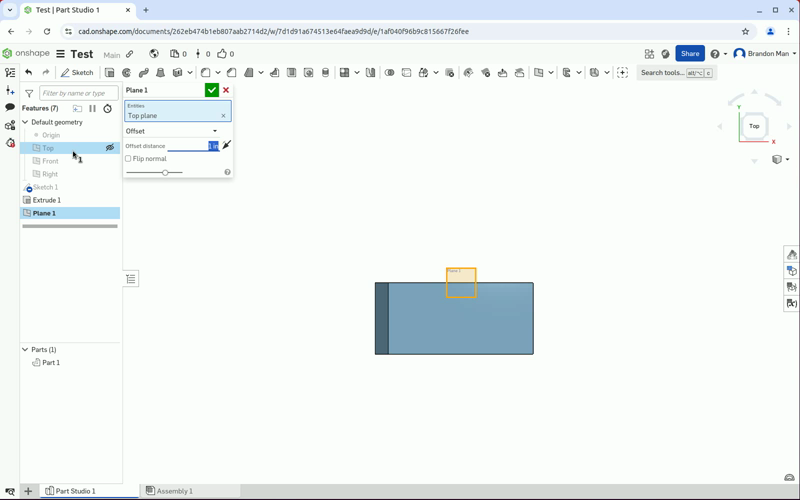
text(8.411)
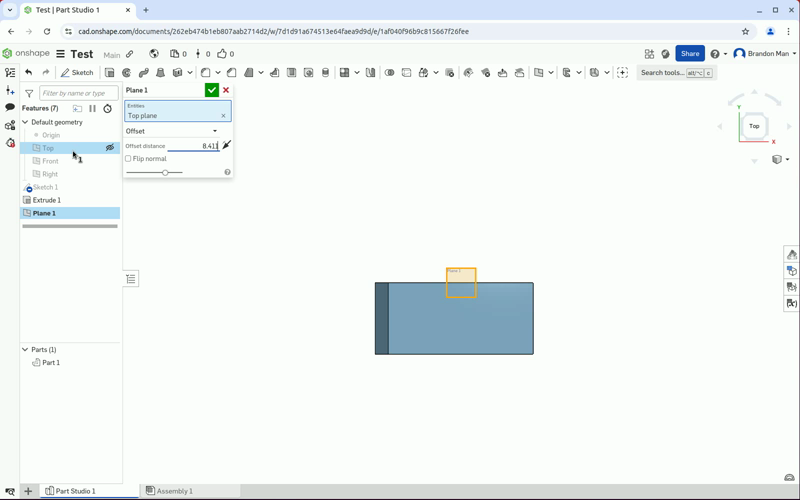
key(enter, 2)
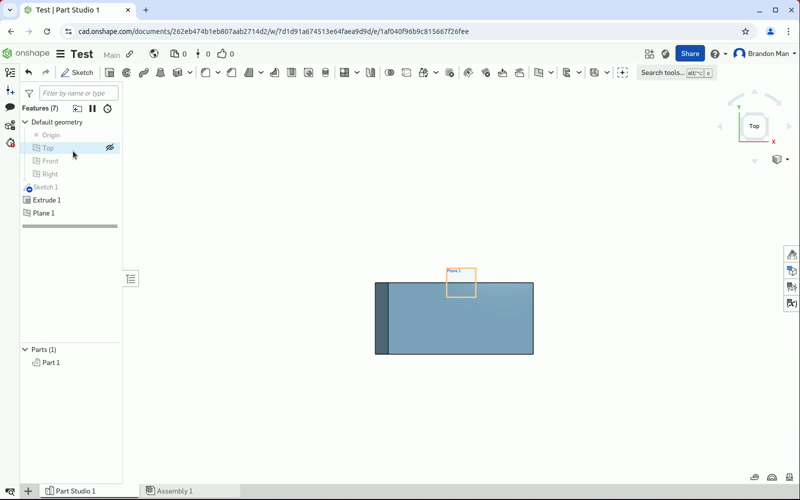
key(shift+s)
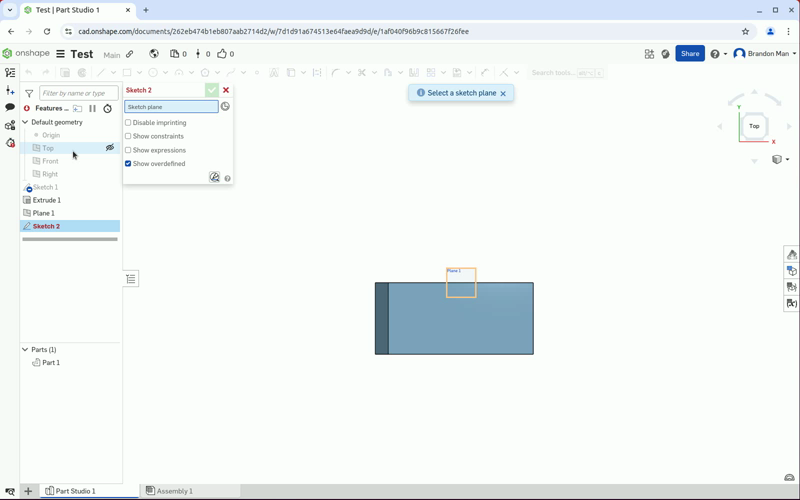
mouse_move(73, 215)
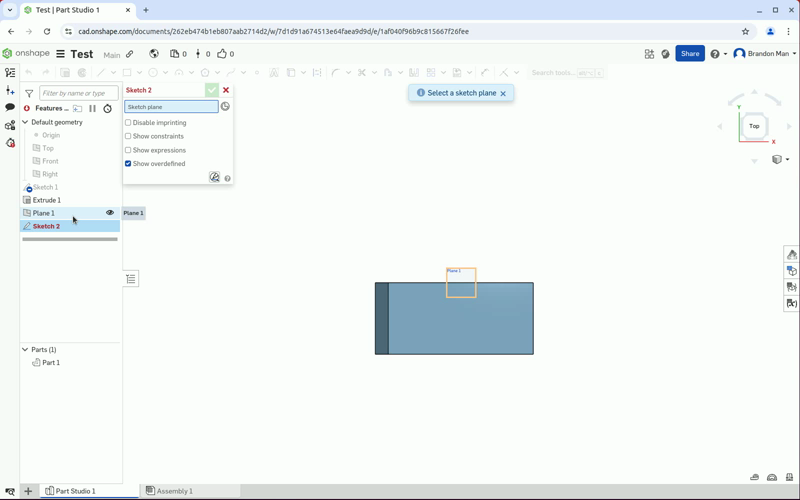
click(73, 215)
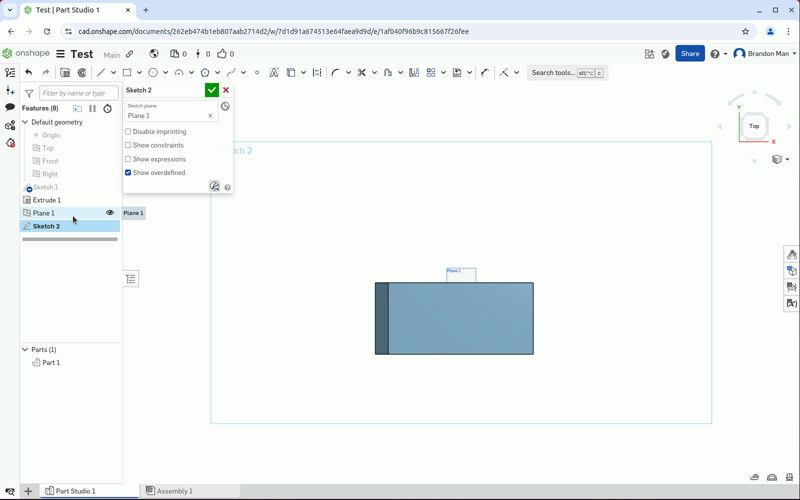
mouse_move(73, 352)
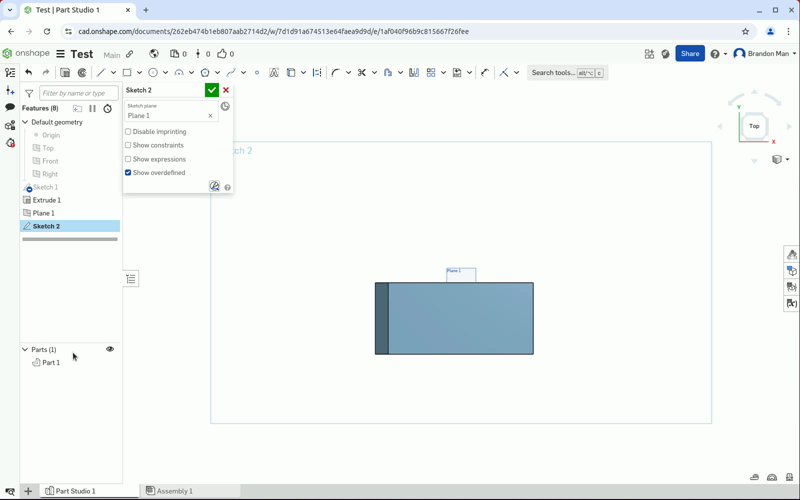
key(y)
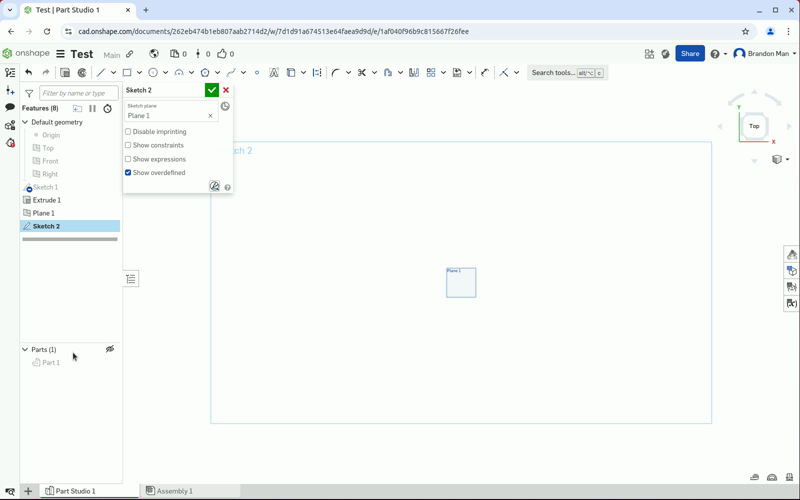
key(c)
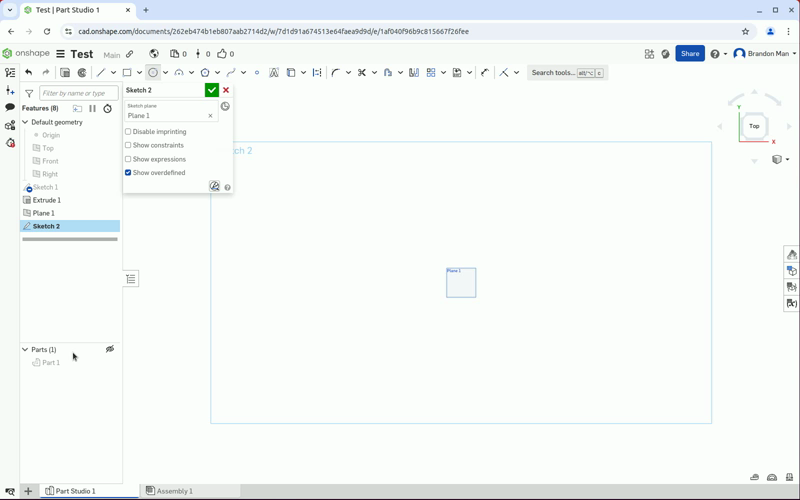
key_down(shift)
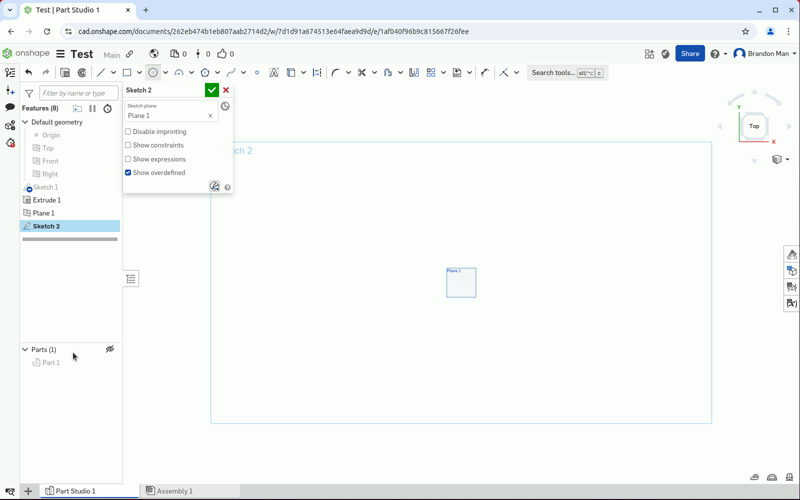
mouse_move(494, 320)
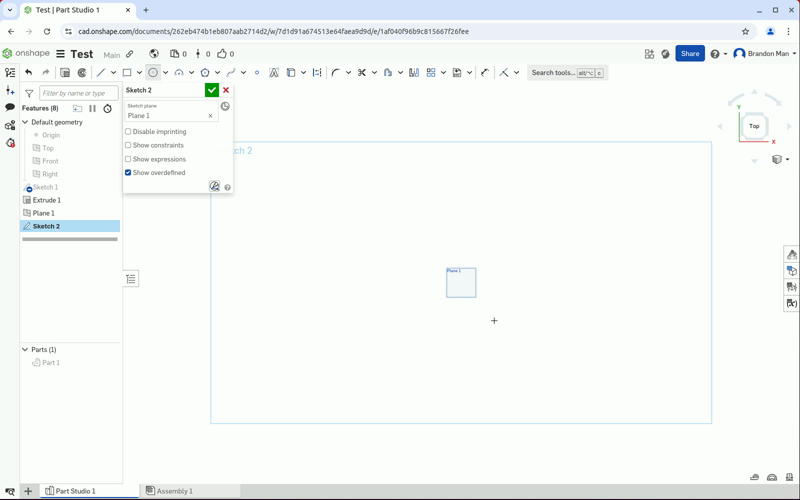
click(494, 320)
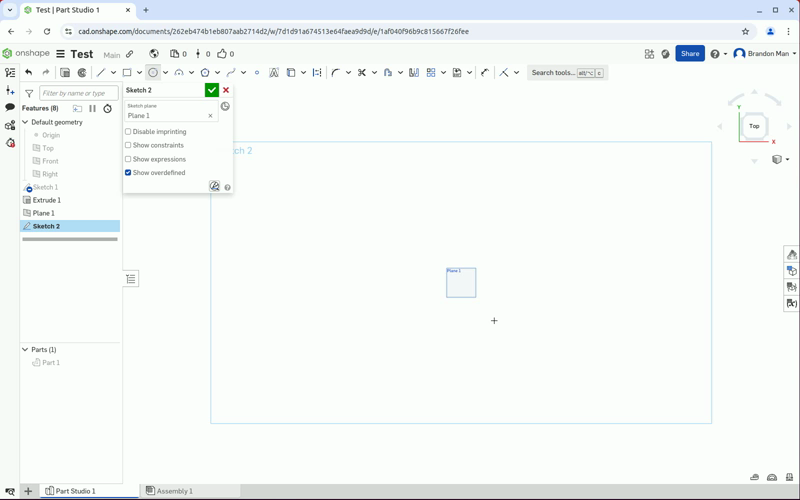
key_up(shift)
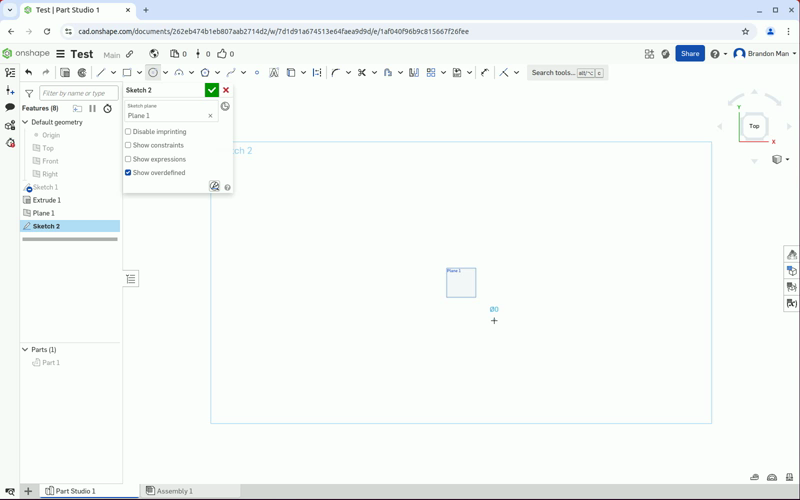
mouse_move(516, 320)
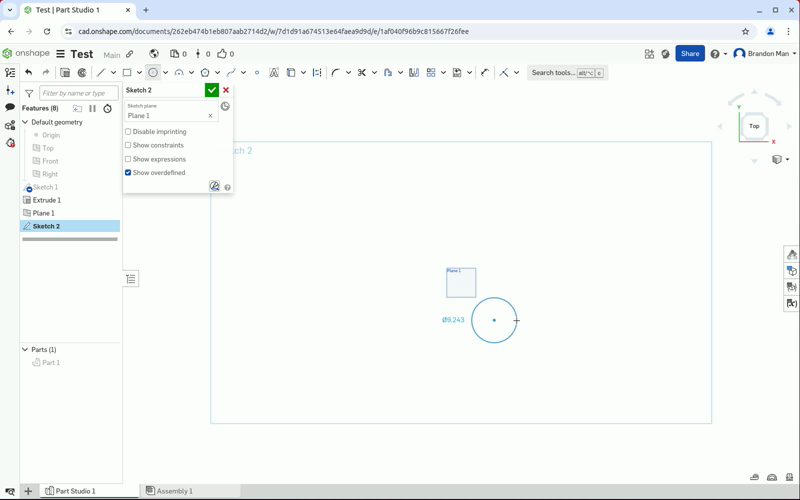
click(516, 320)
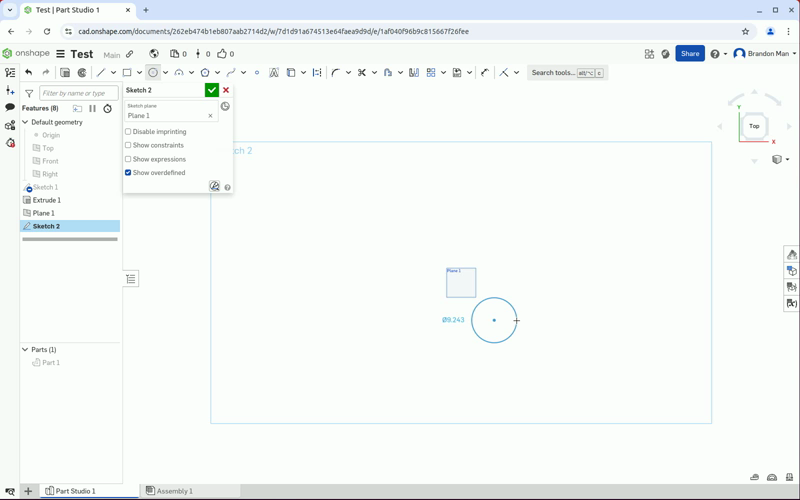
key(esc)
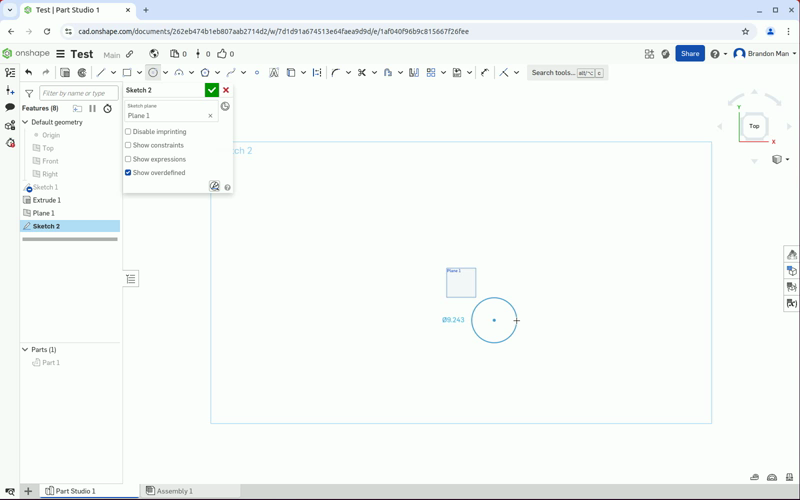
mouse_move(481, 333)
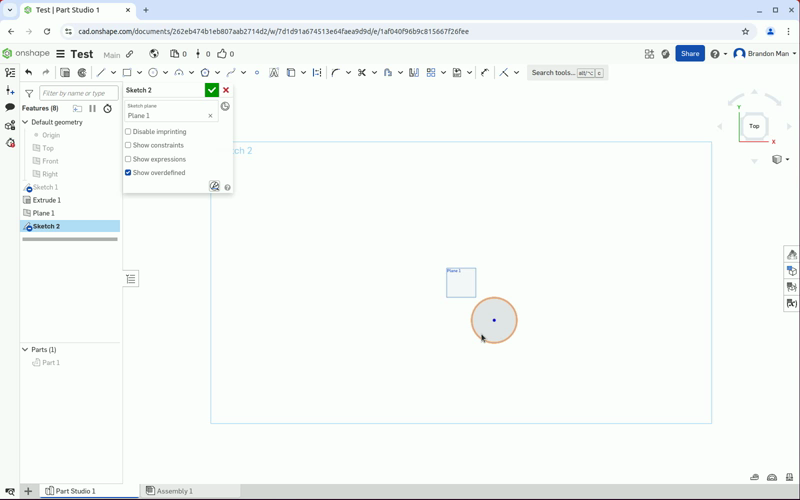
scroll(6)
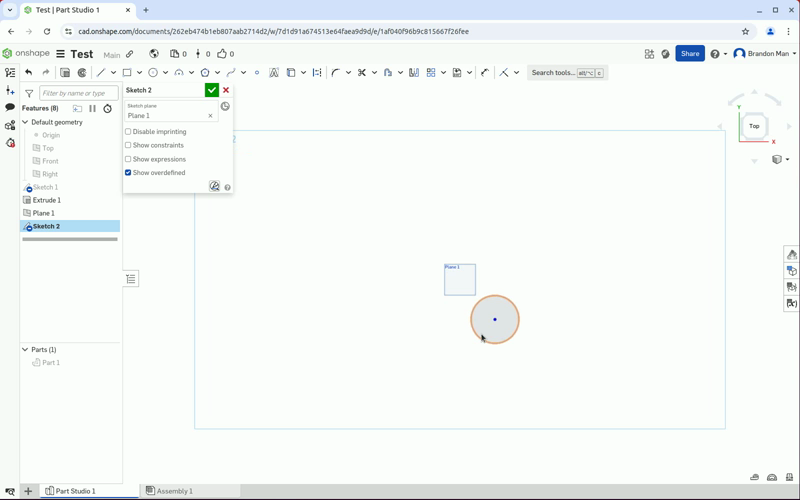
scroll(6)
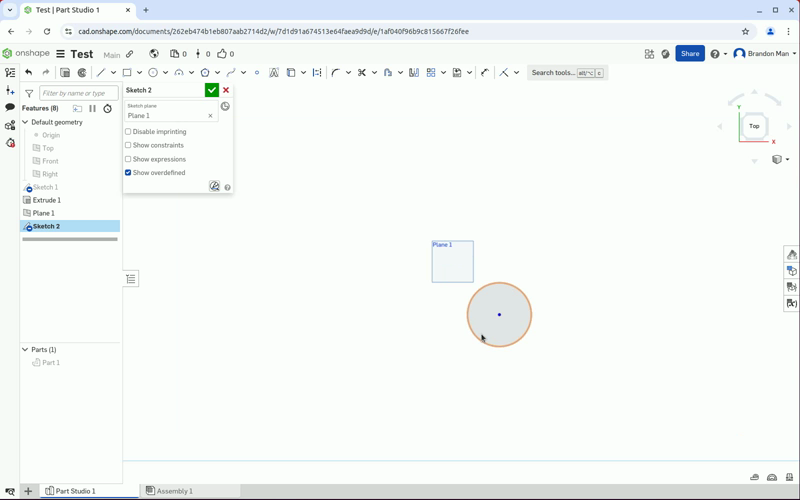
scroll(6)
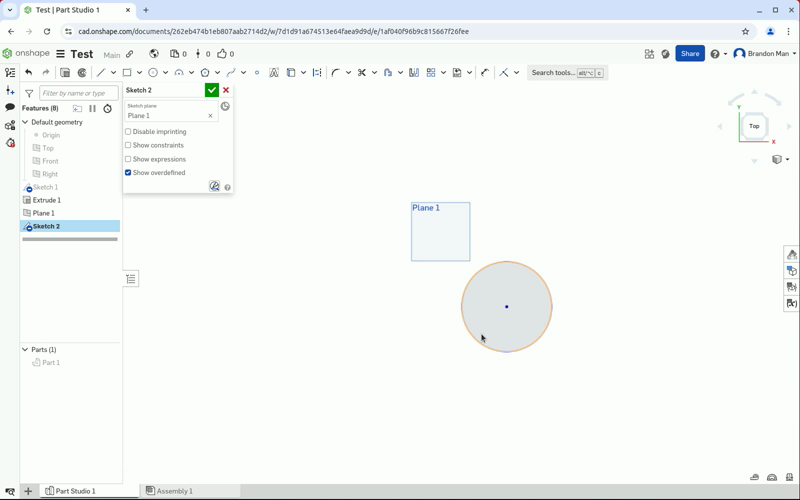
scroll(6)
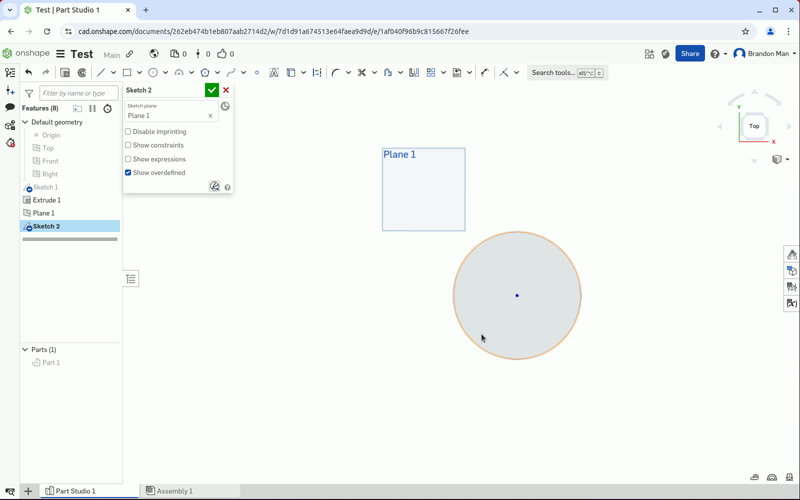
scroll(6)
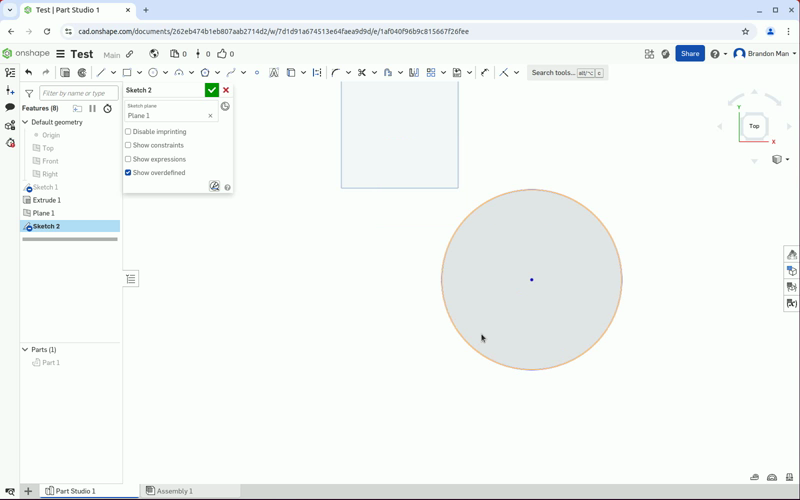
scroll(6)
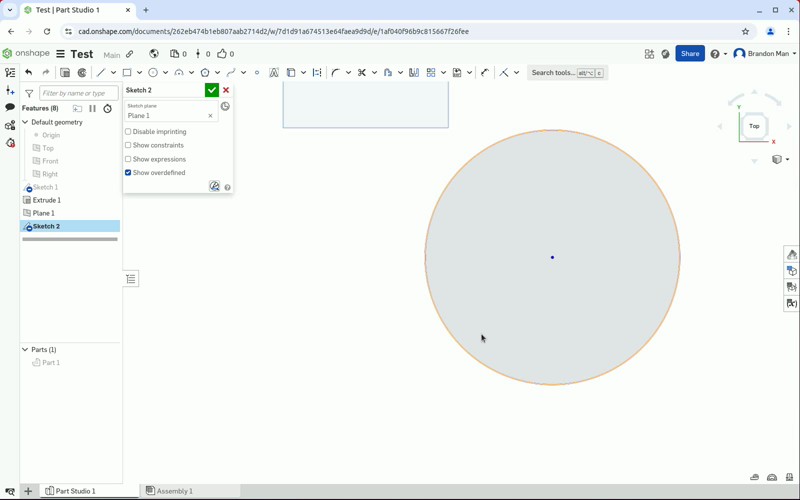
scroll(6)
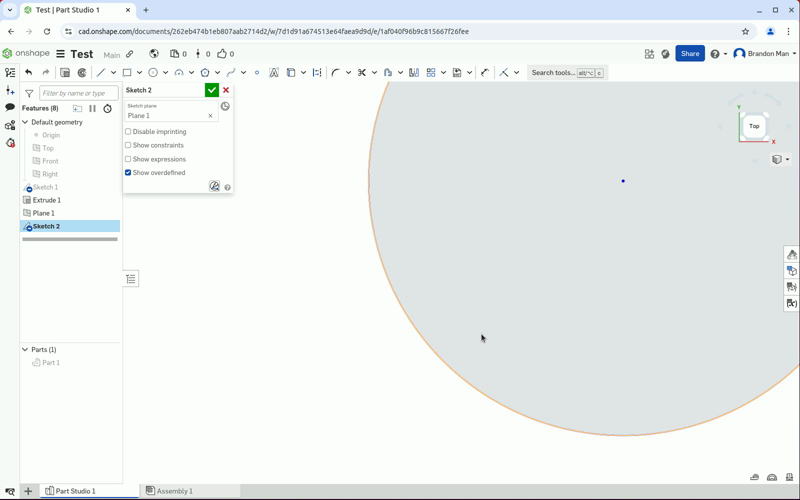
click(481, 333)
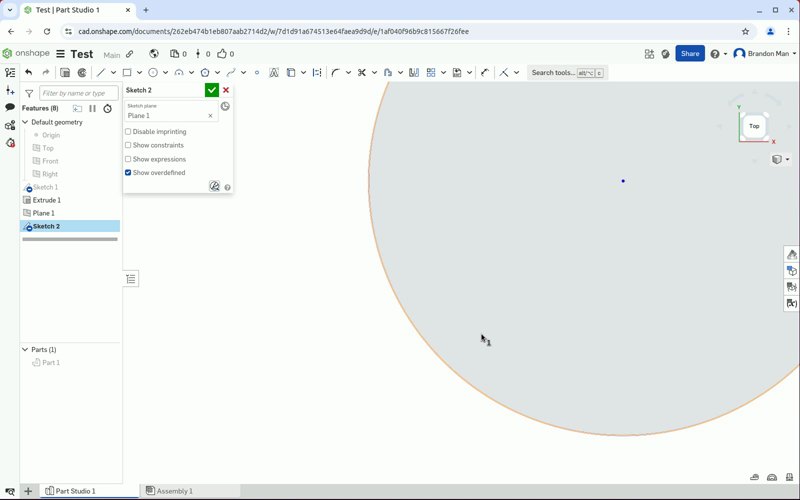
scroll(-6)
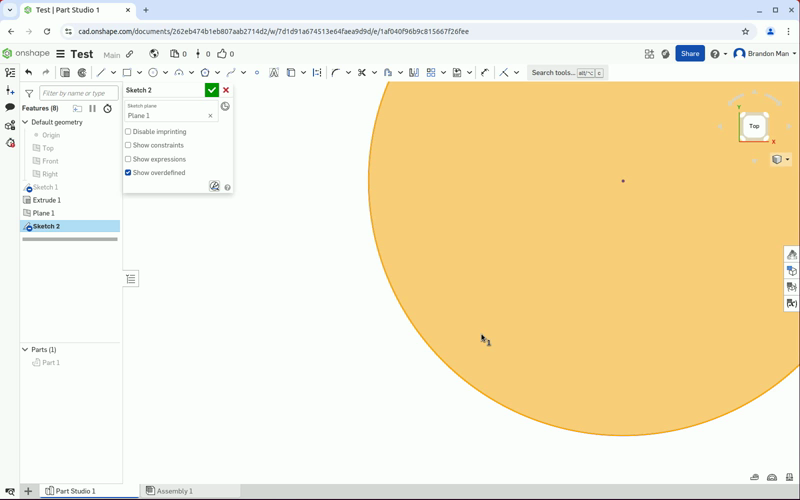
scroll(-6)
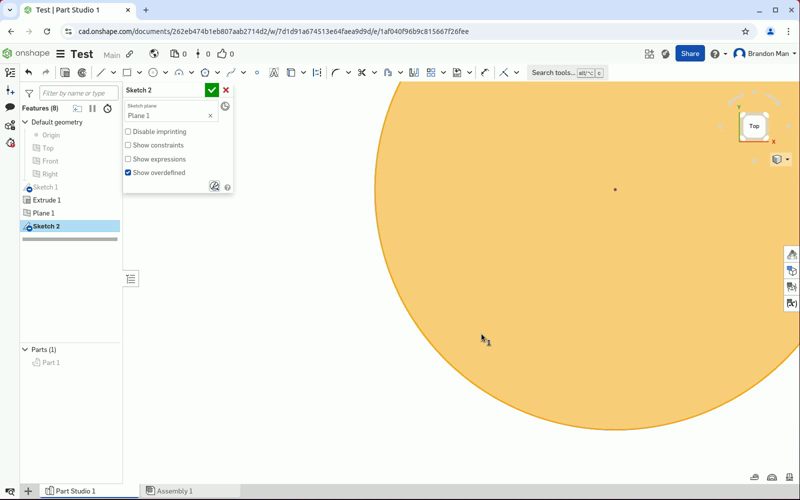
scroll(-6)
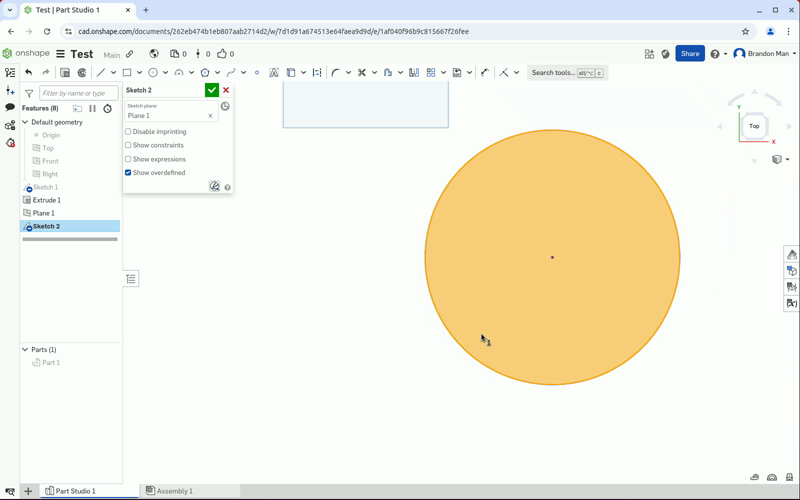
scroll(-6)
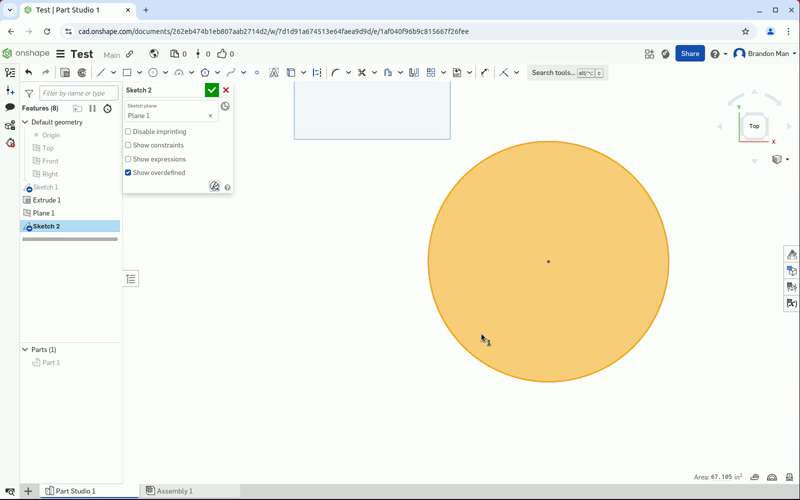
scroll(-6)
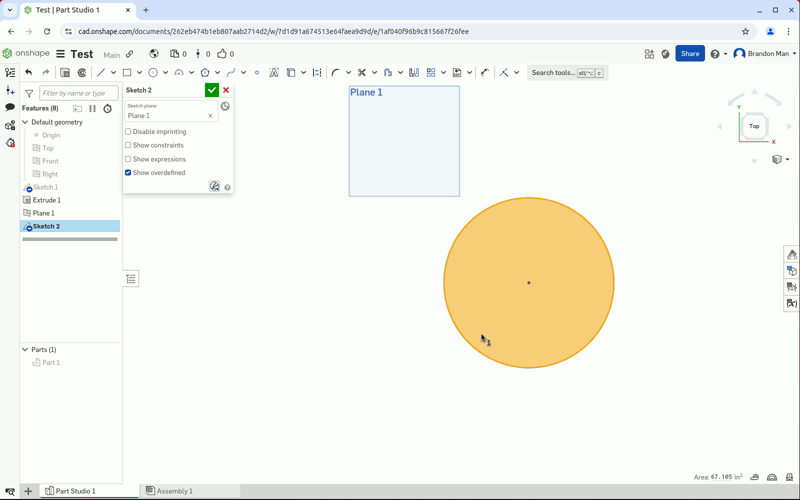
scroll(-6)
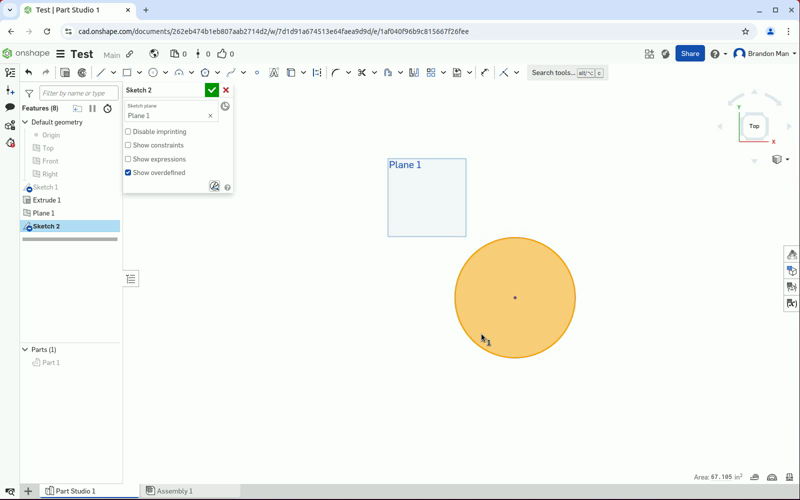
scroll(-6)
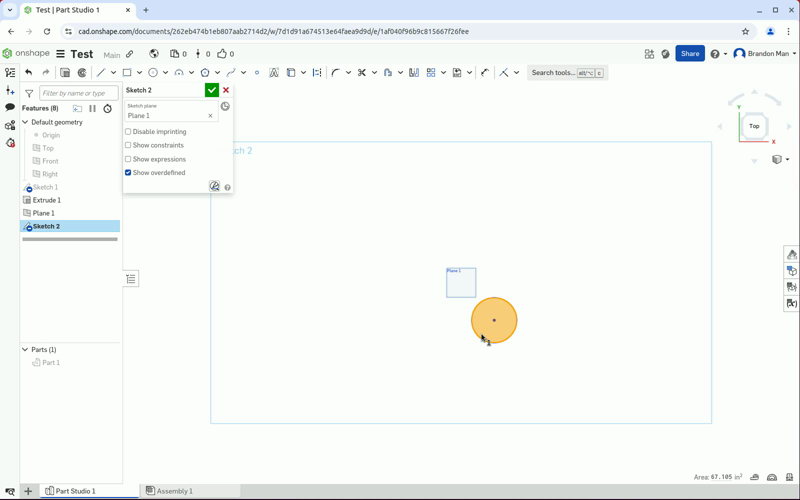
mouse_move(73, 352)
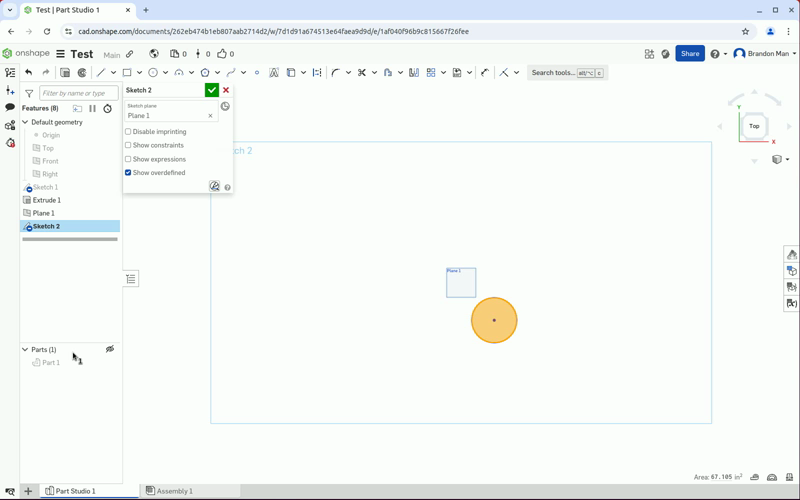
key(shift+y)
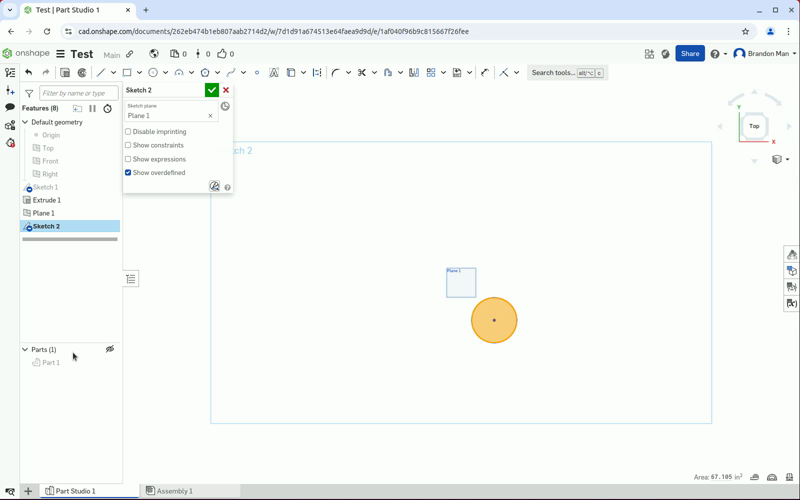
key(shift+e)
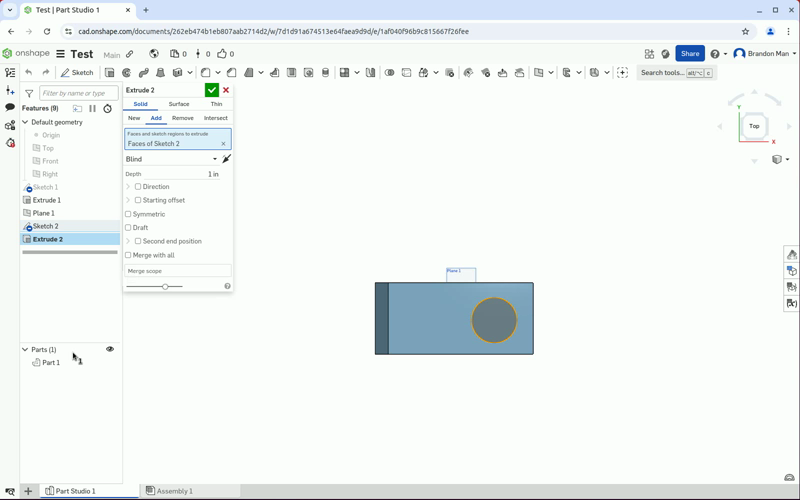
mouse_move(143, 106)
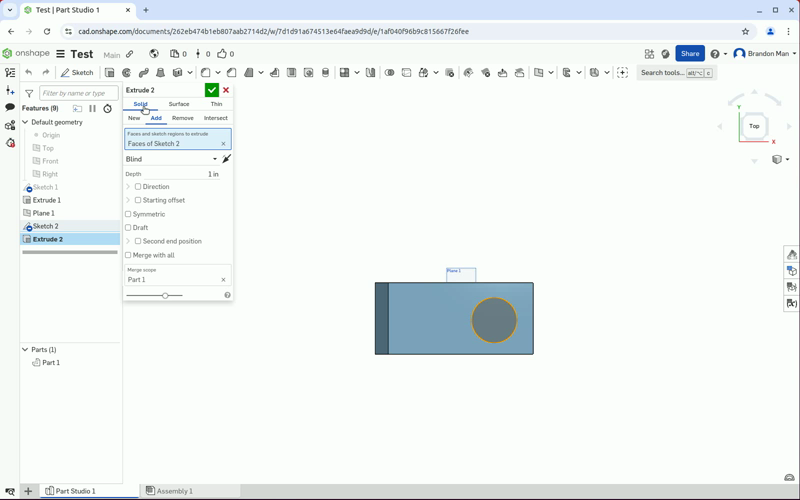
click(143, 106)
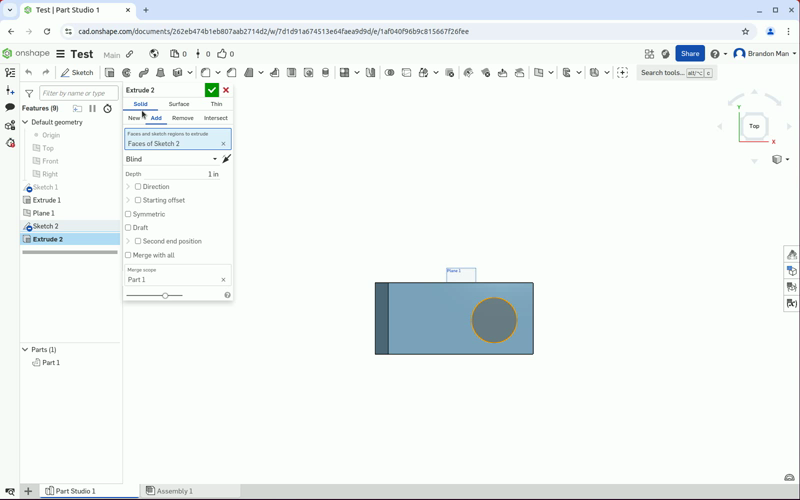
mouse_move(137, 120)
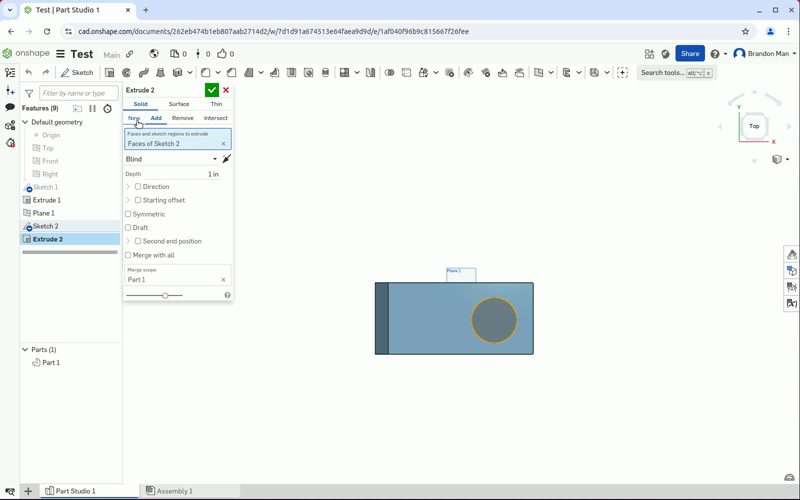
click(137, 120)
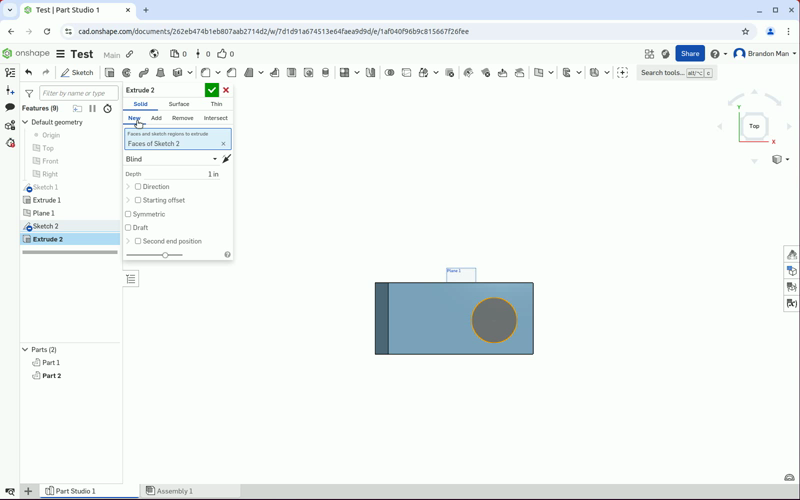
key(tab, 4)
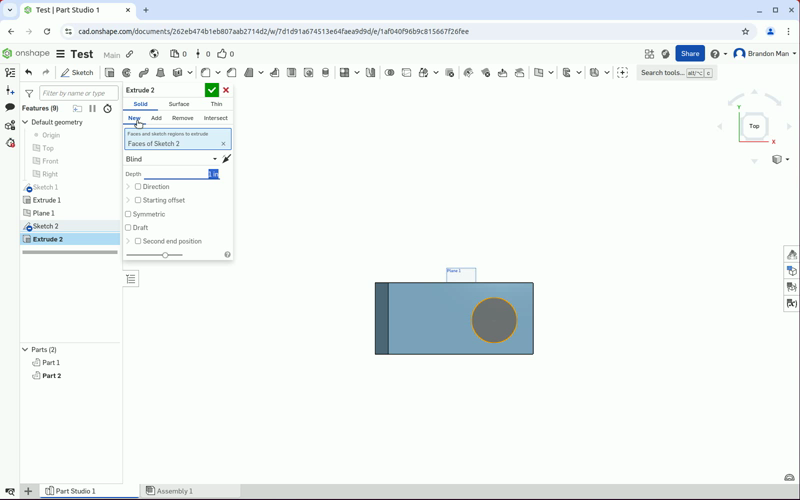
text(14.683)
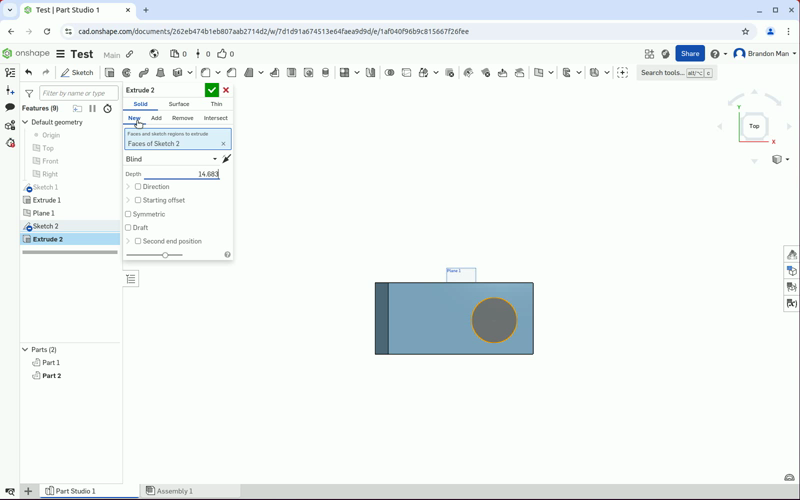
key(enter)
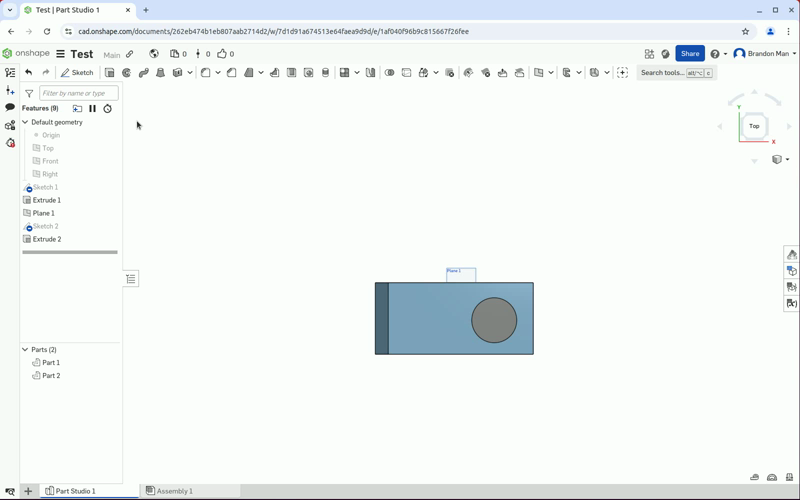
key(shift+h)
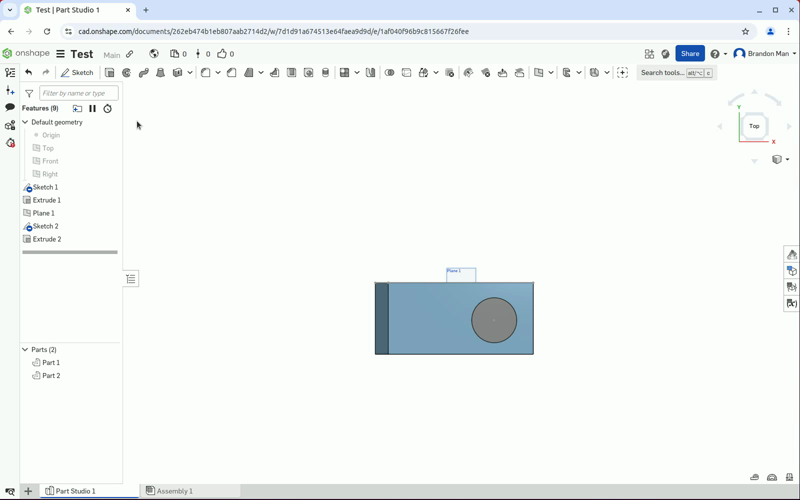
key(shift+h)
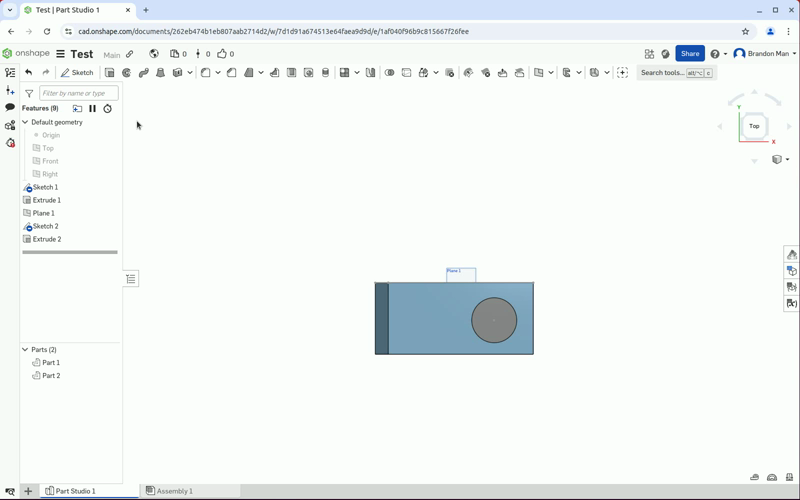
key(shift+7)
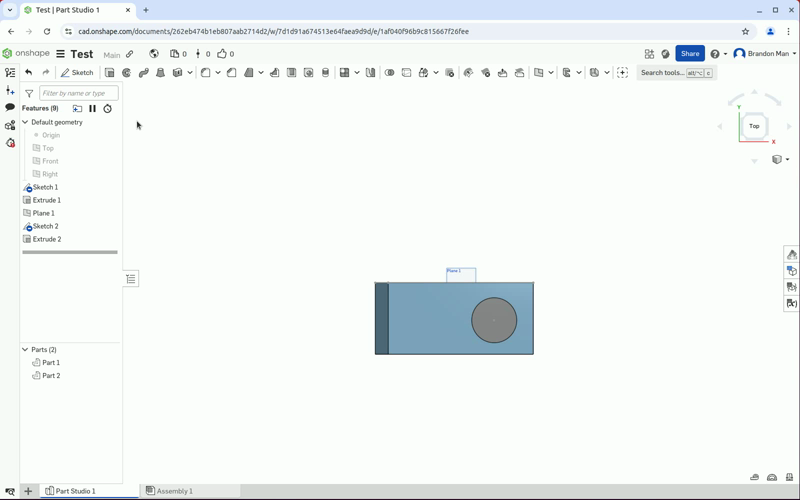
key(up, 3)
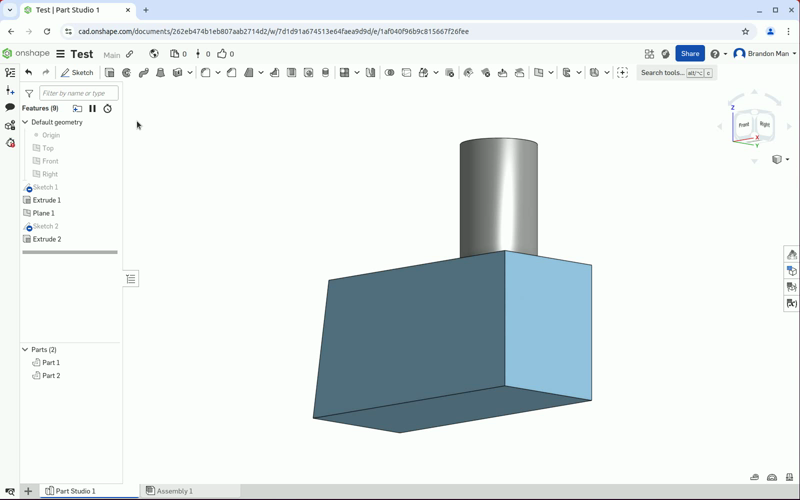
key(left, 3)
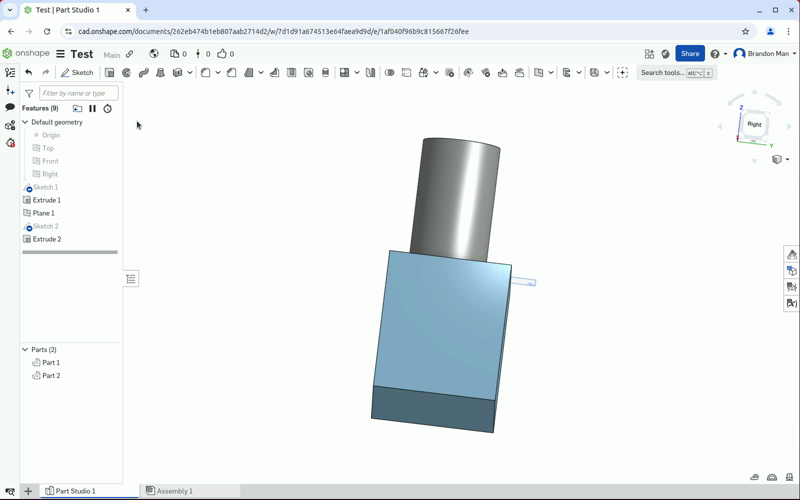
key(right, 3)
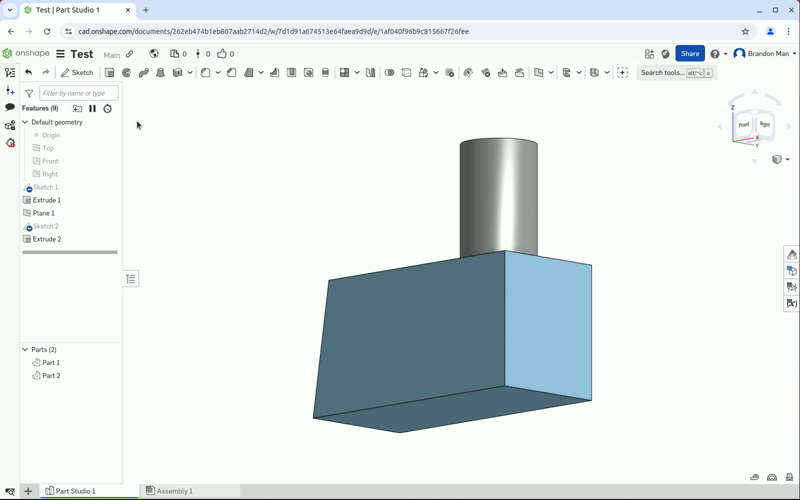
key(down, 3)
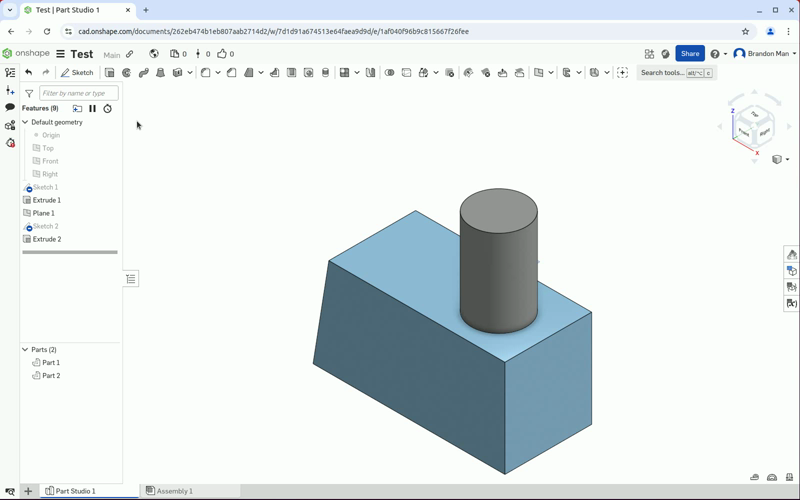
mouse_move(73, 189)
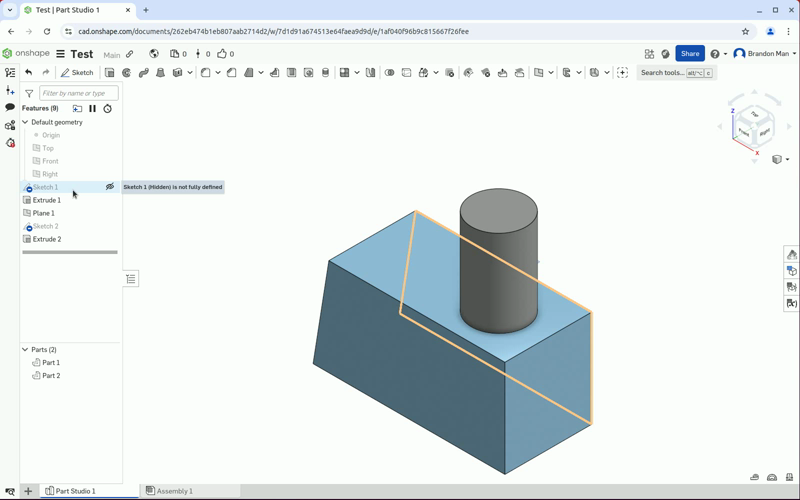
click(73, 189)